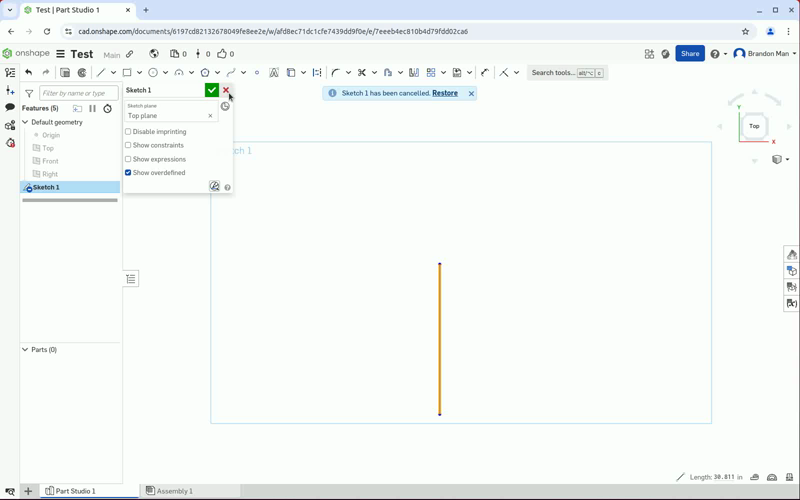
key(shift+h)
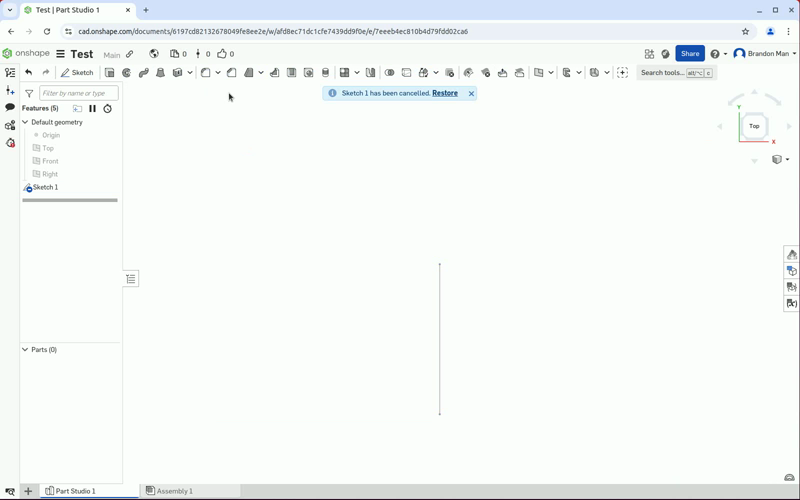
key(shift+s)
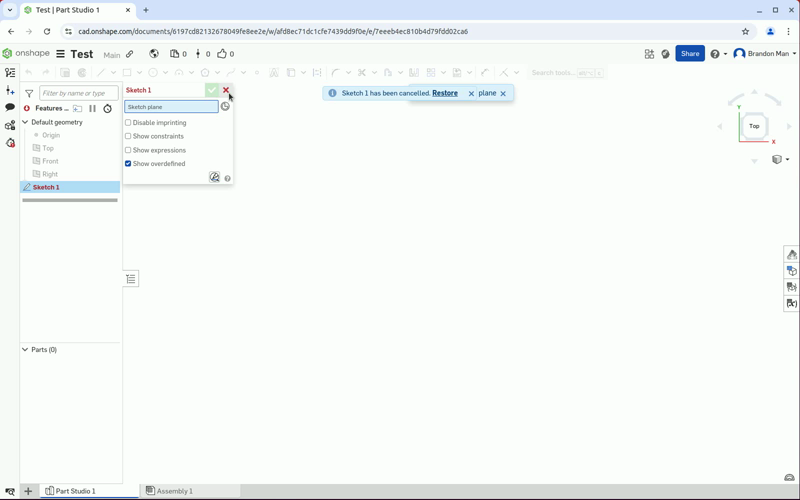
mouse_move(73, 150)
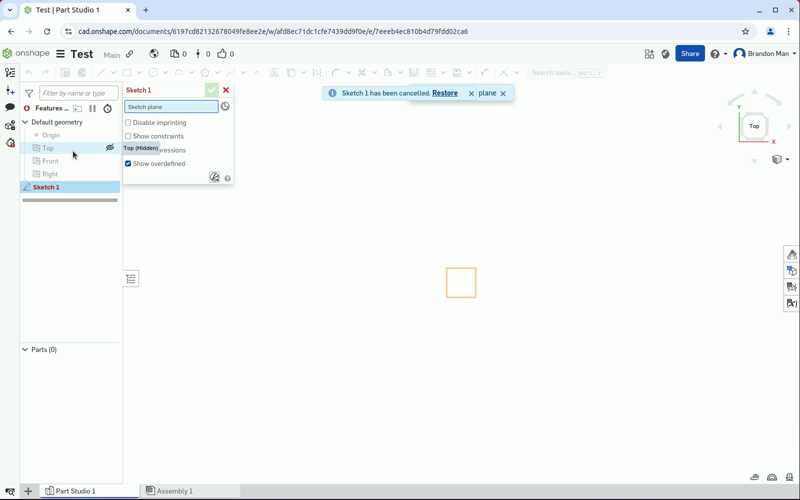
click(73, 150)
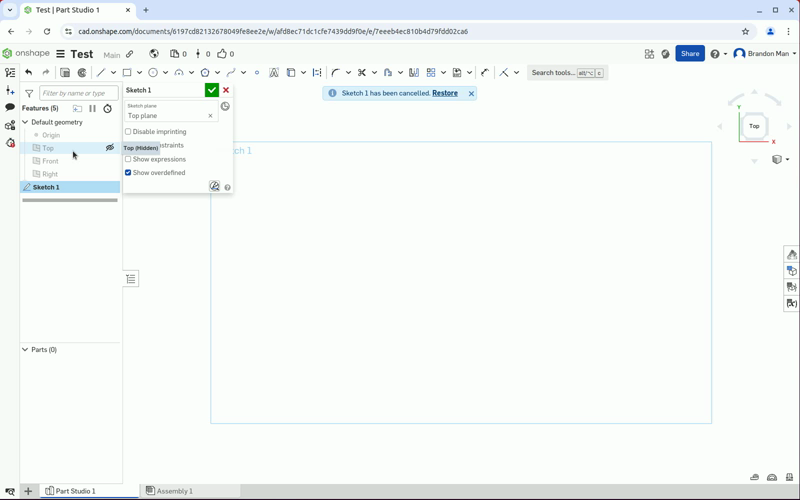
mouse_move(73, 352)
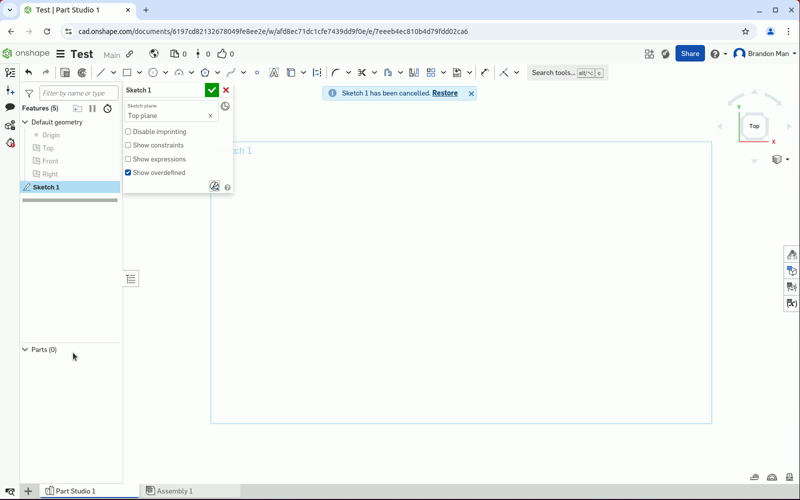
key(y)
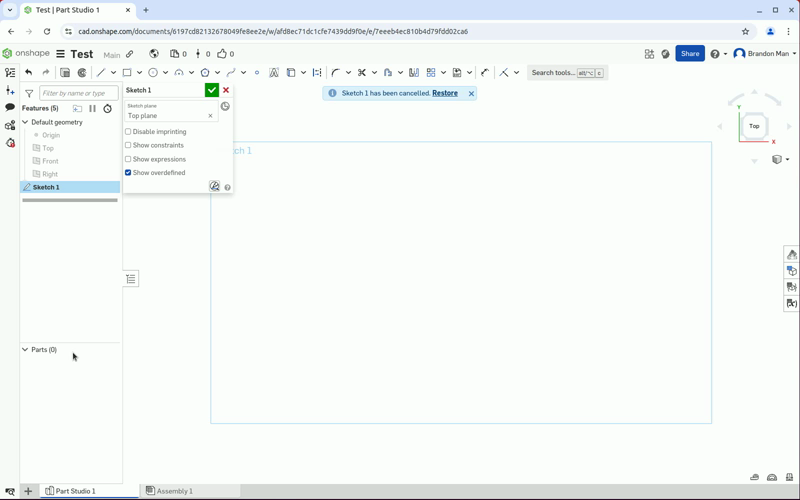
key(l)
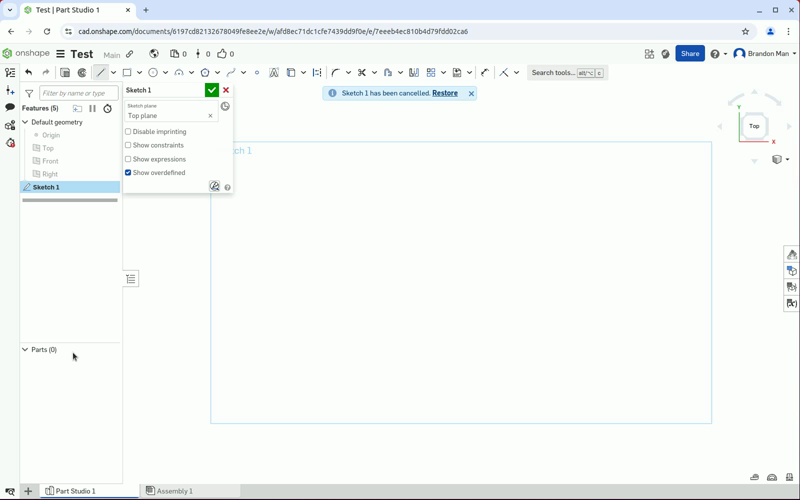
key_down(shift)
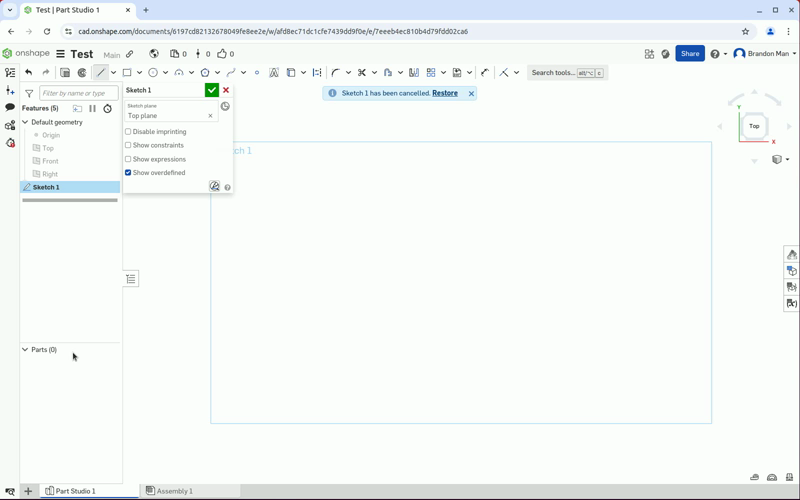
mouse_move(355, 328)
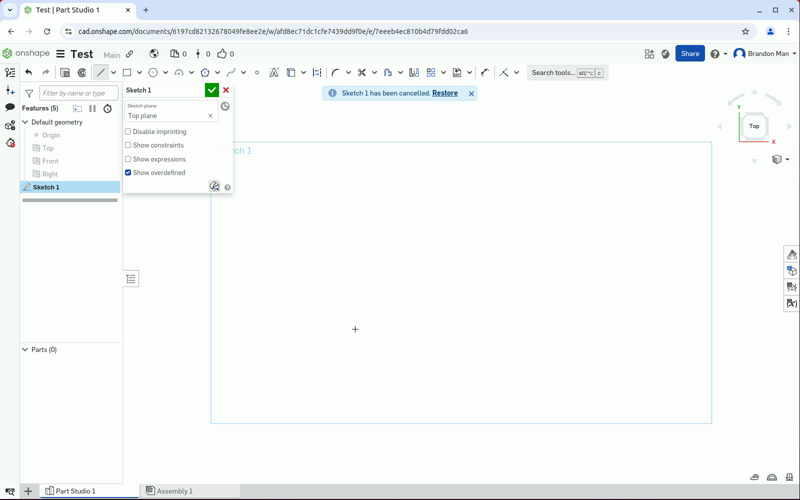
click(355, 328)
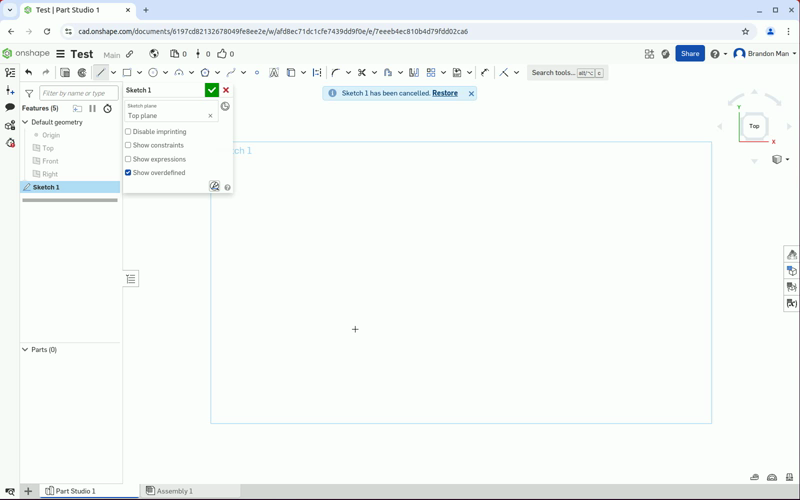
key_up(shift)
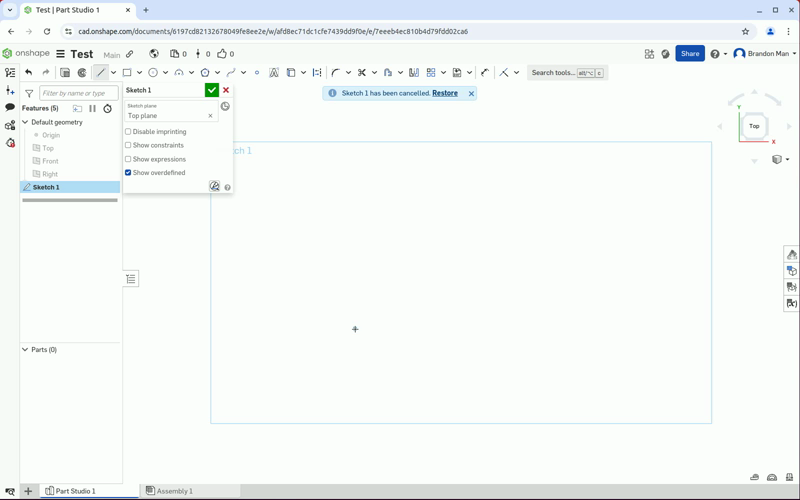
key_down(shift)
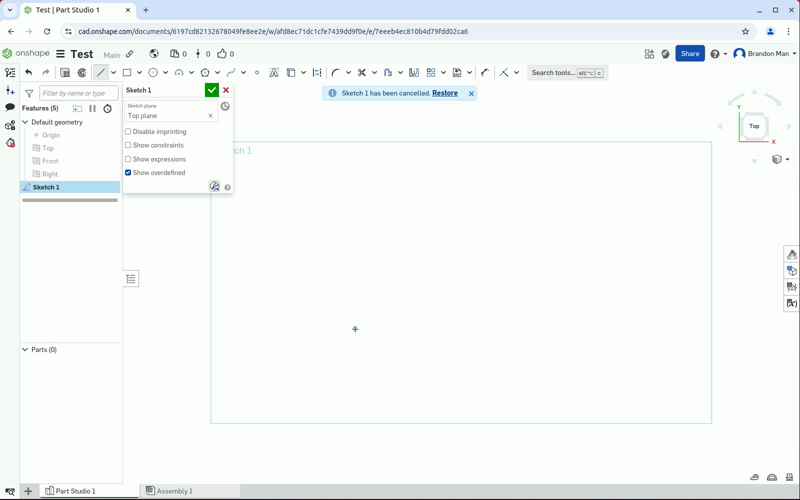
mouse_move(557, 328)
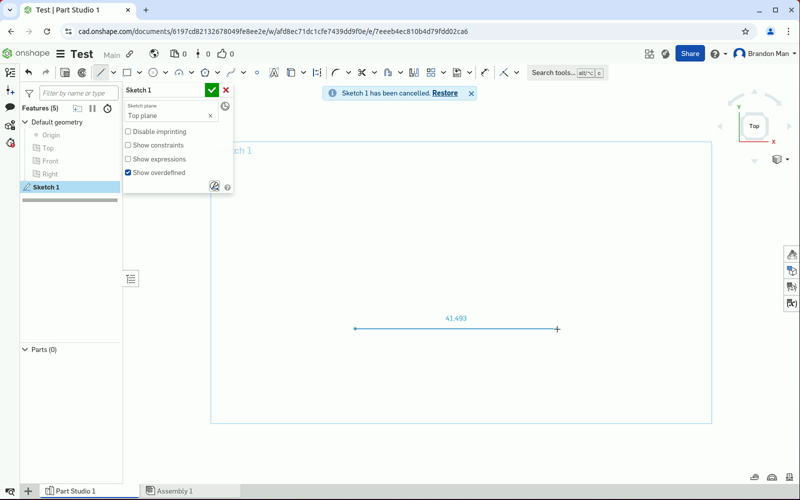
click(557, 328)
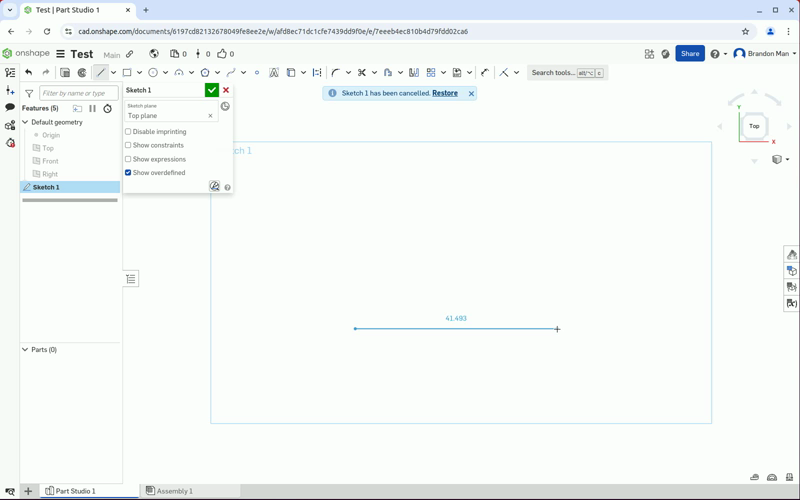
key_up(shift)
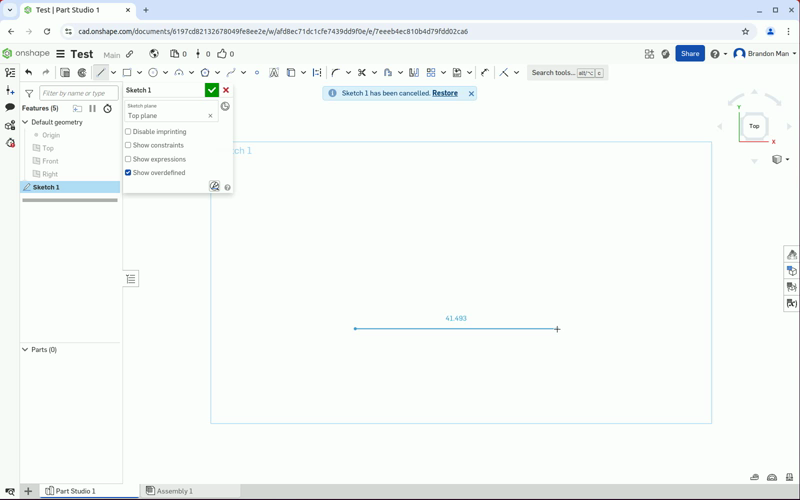
key_down(shift)
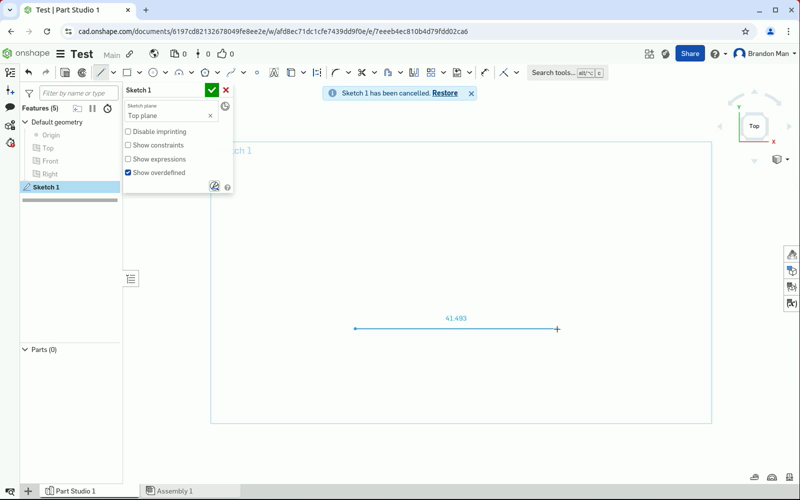
mouse_move(557, 211)
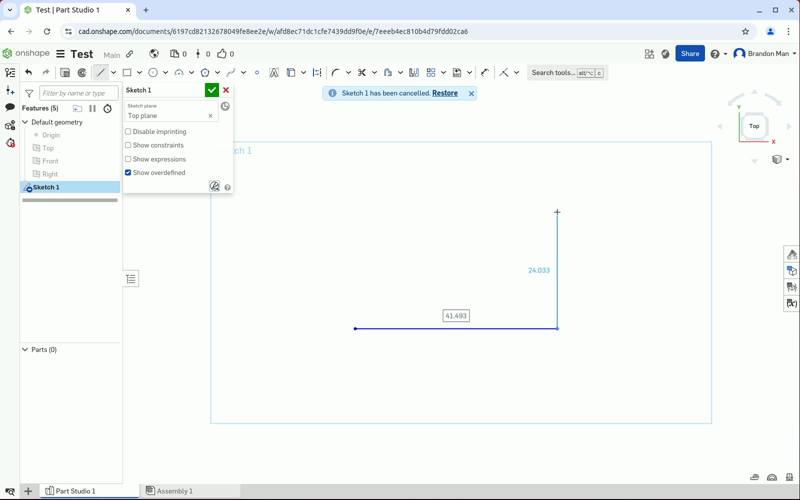
click(557, 211)
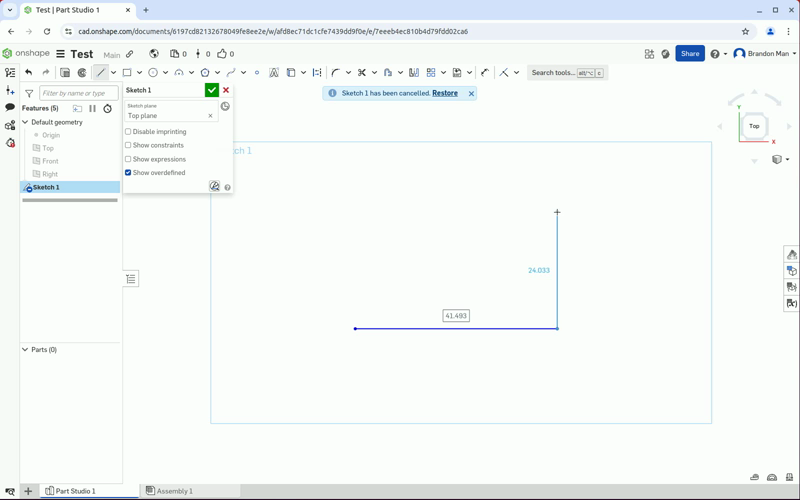
key_up(shift)
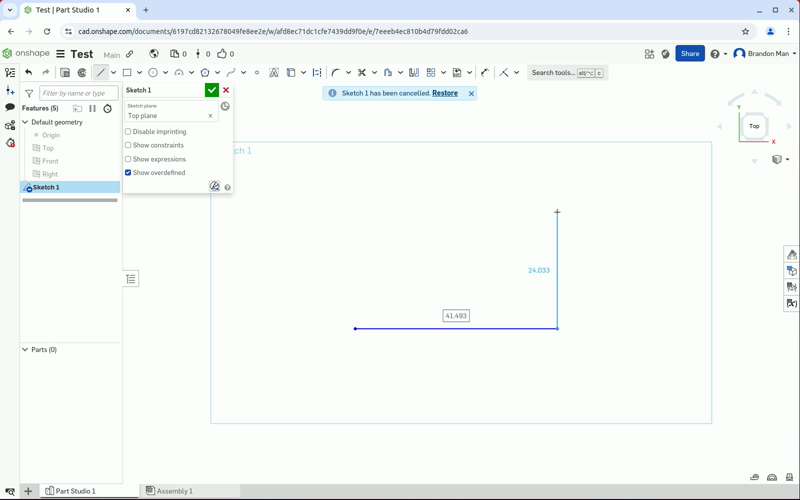
key_down(shift)
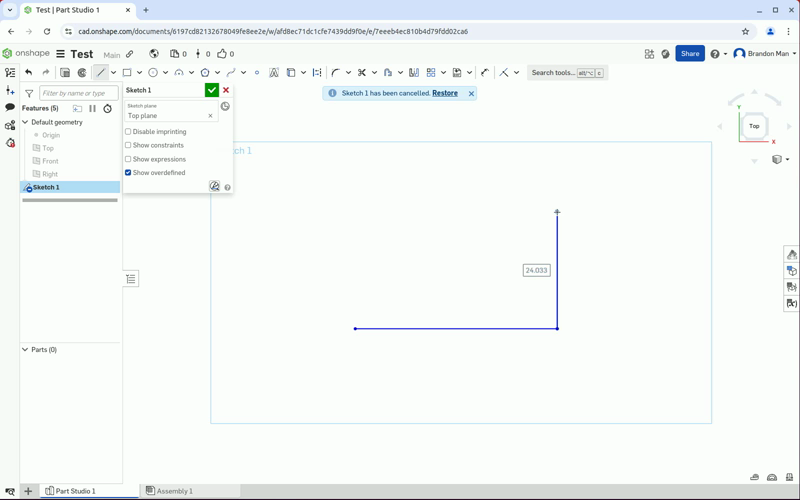
mouse_move(355, 211)
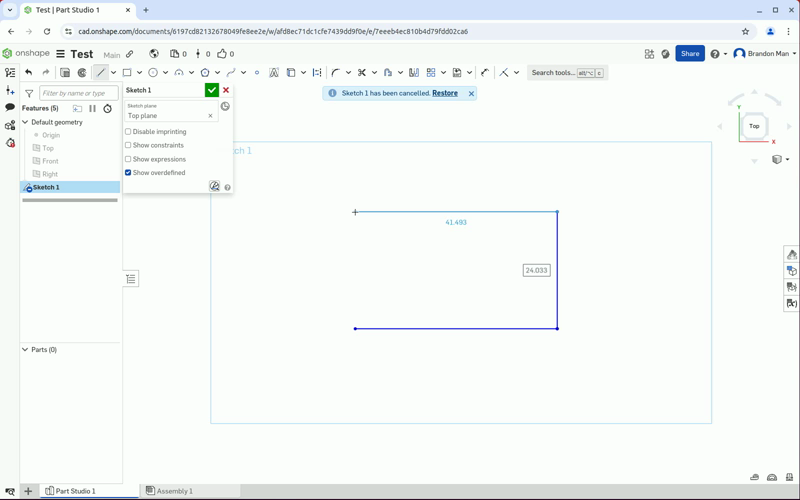
click(355, 211)
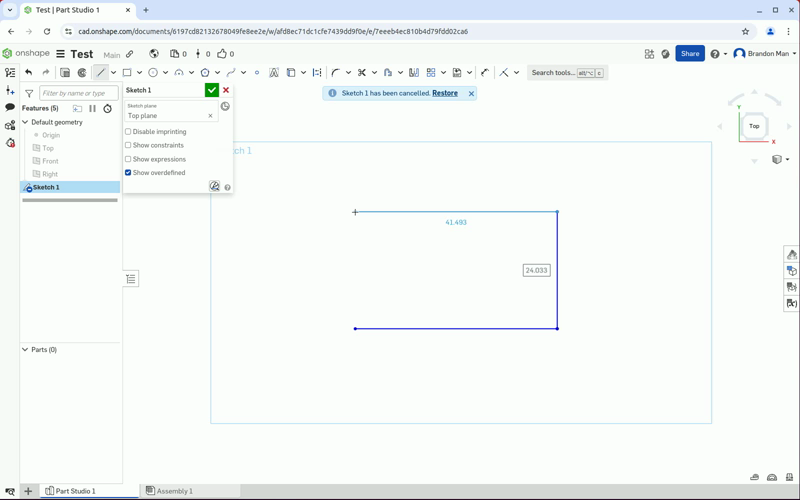
key_up(shift)
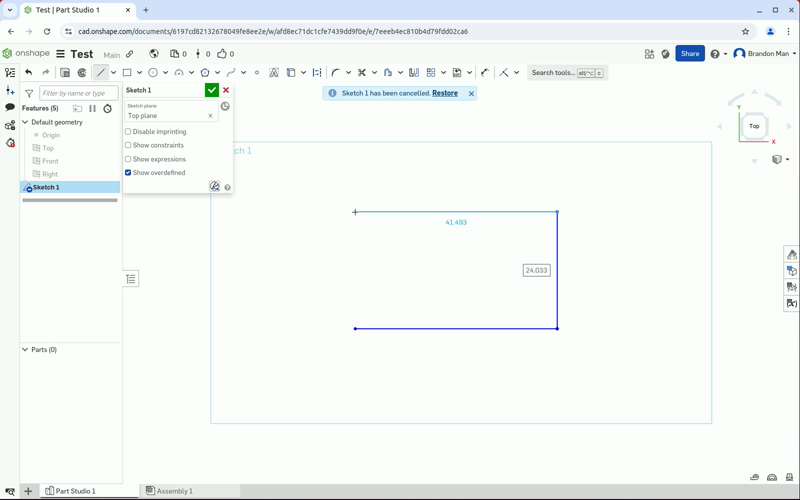
key_down(shift)
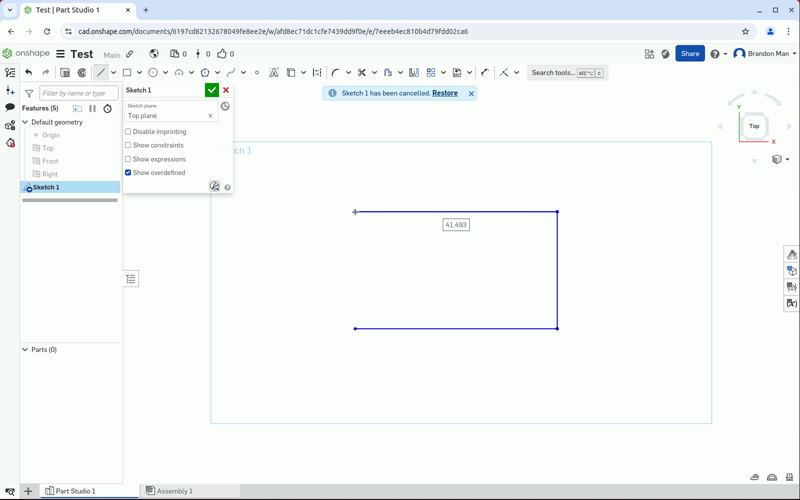
mouse_move(355, 328)
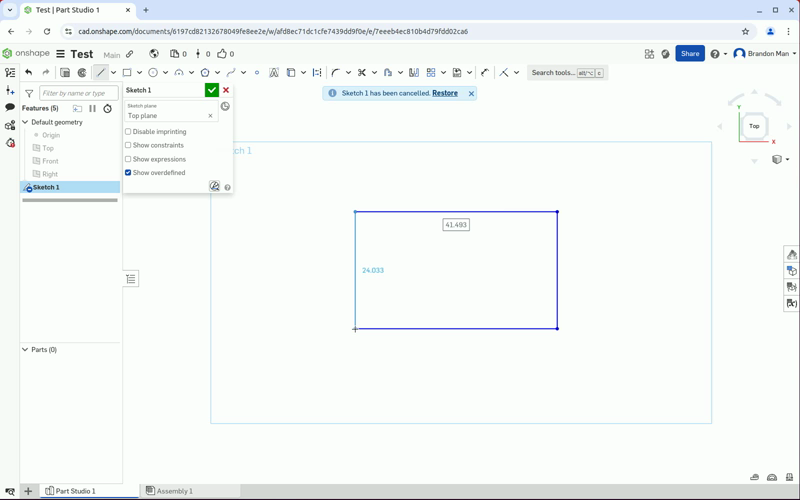
key_up(shift)
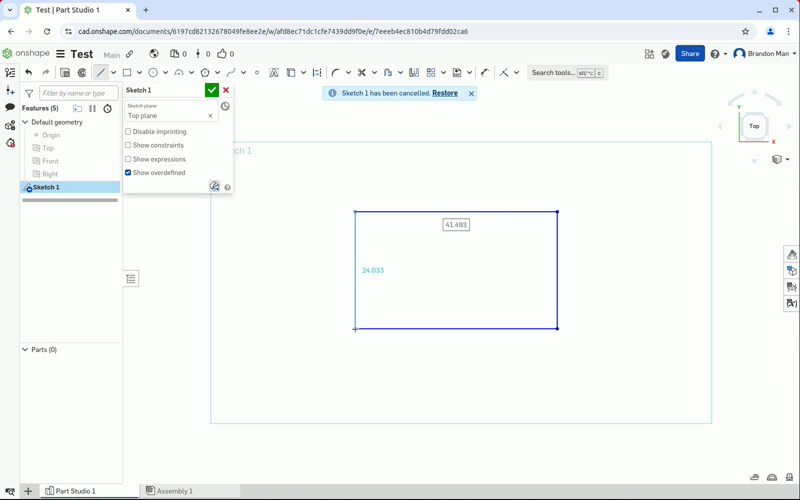
click(355, 328)
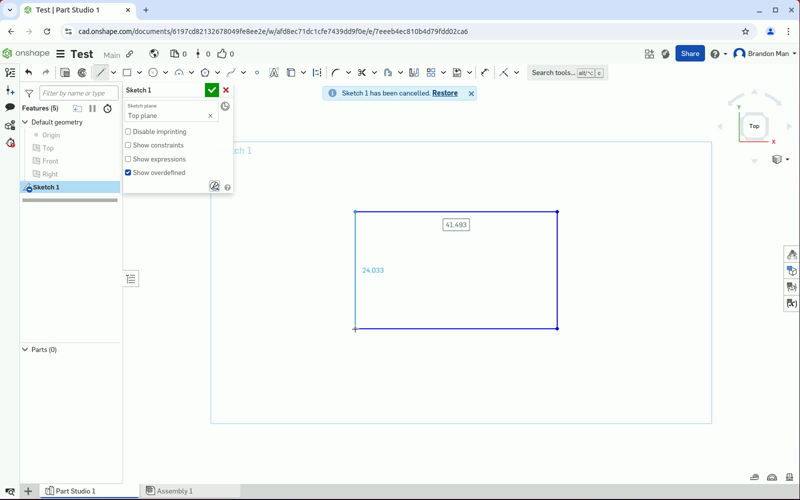
key(esc)
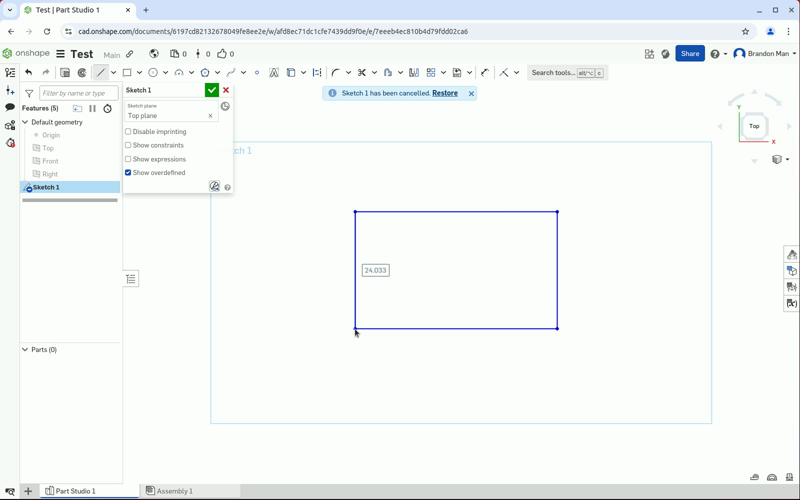
mouse_move(479, 272)
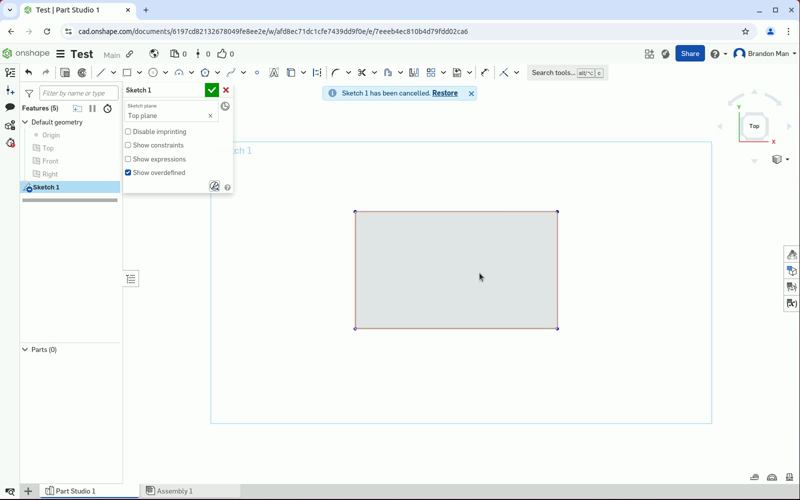
click(479, 272)
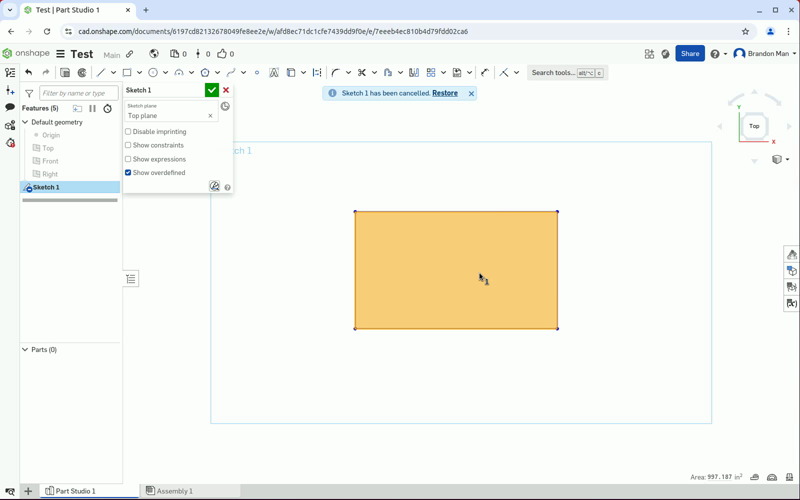
mouse_move(73, 352)
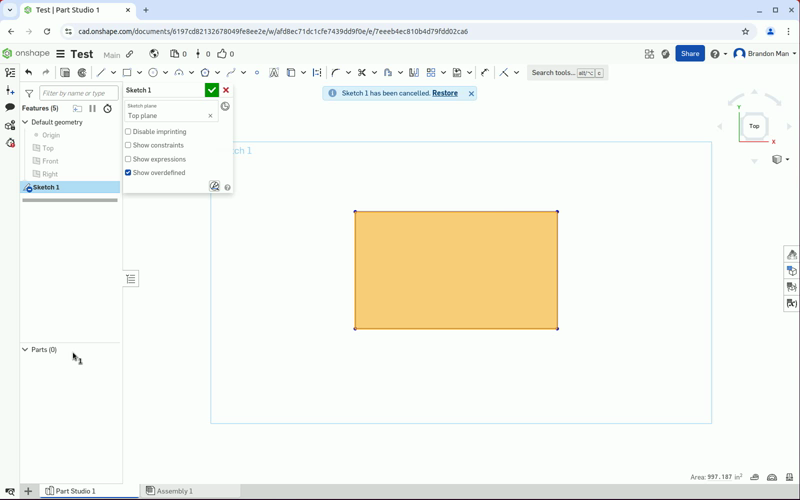
key(shift+y)
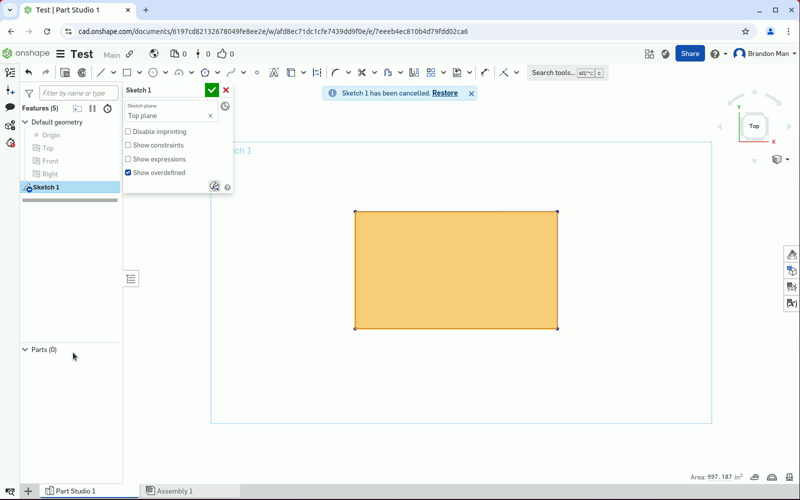
key(shift+e)
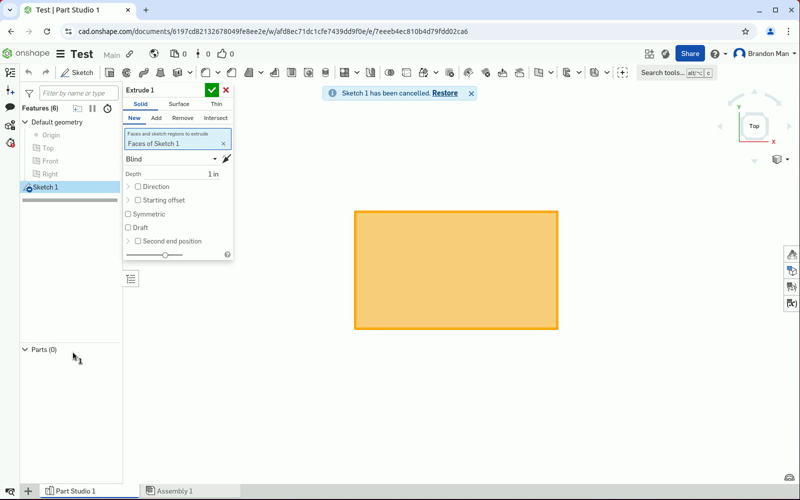
mouse_move(143, 106)
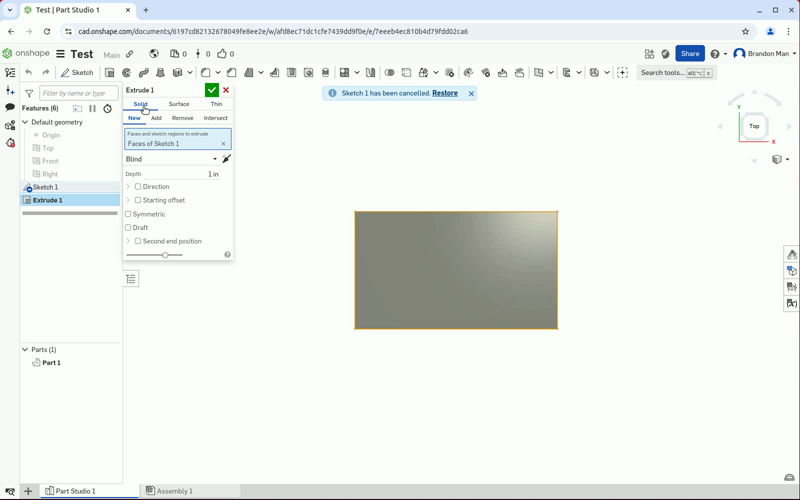
click(143, 106)
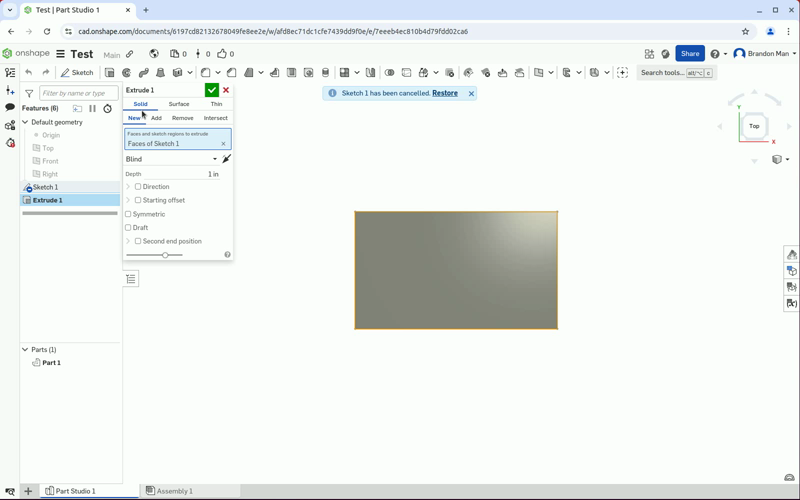
mouse_move(137, 120)
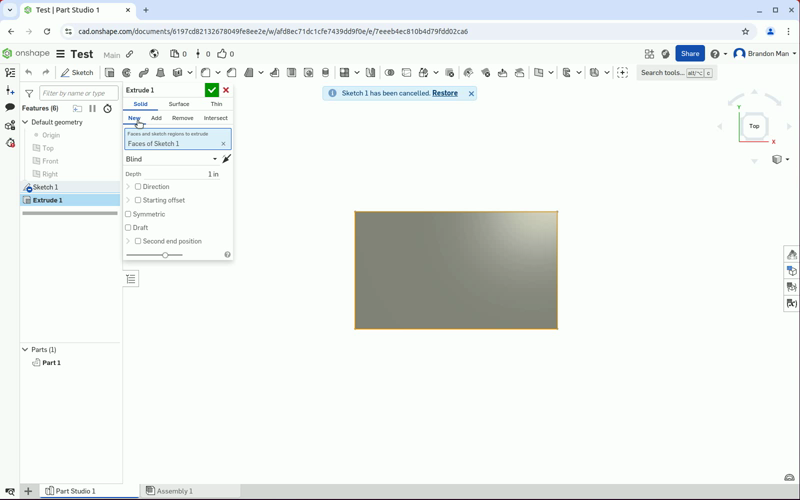
click(137, 120)
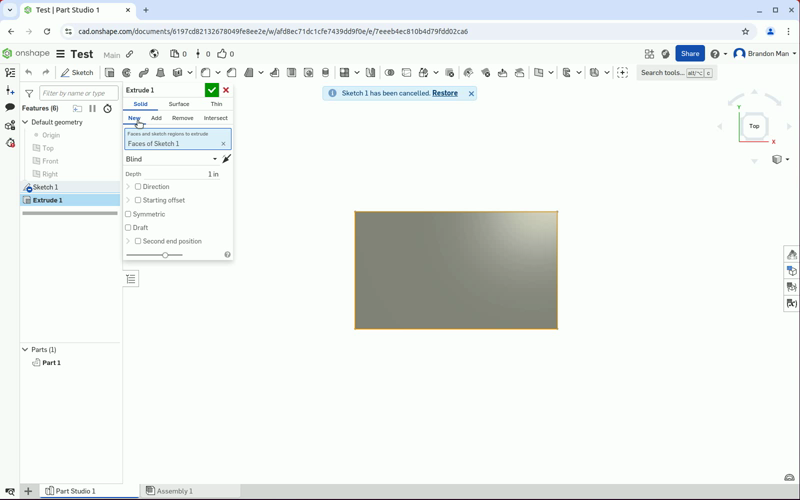
key(tab, 4)
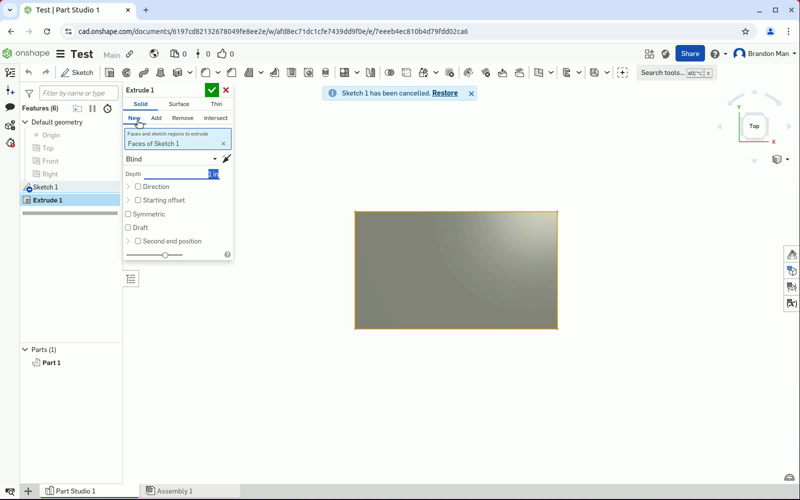
text(5.055)
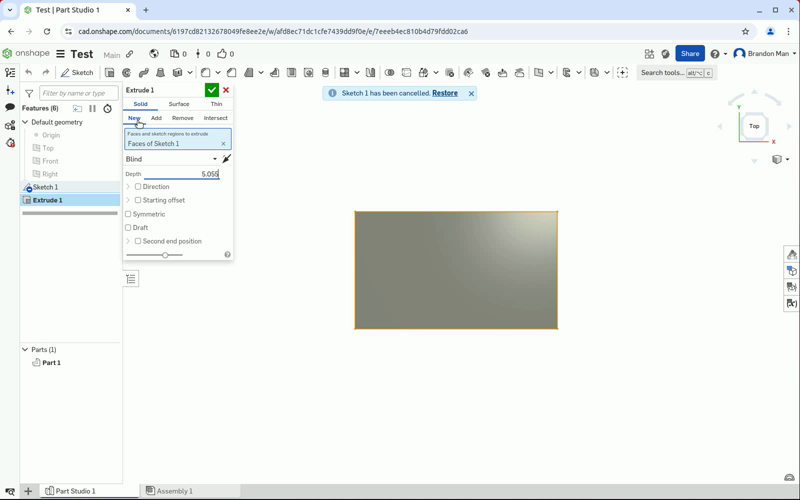
key(enter)
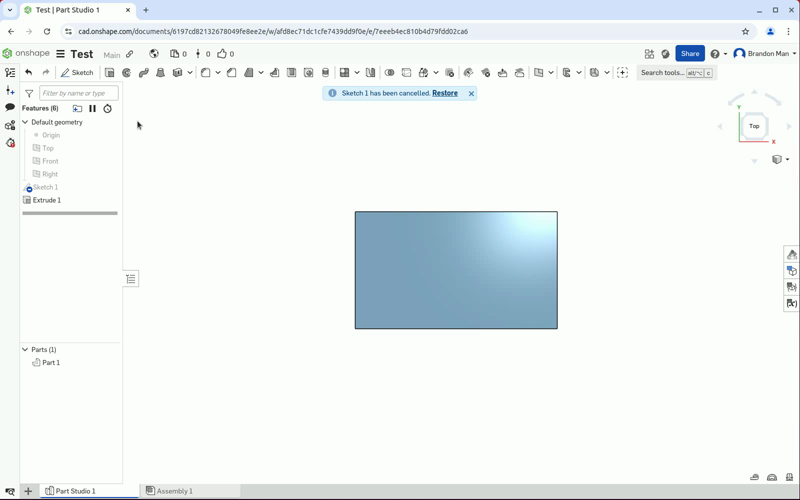
key(shift+h)
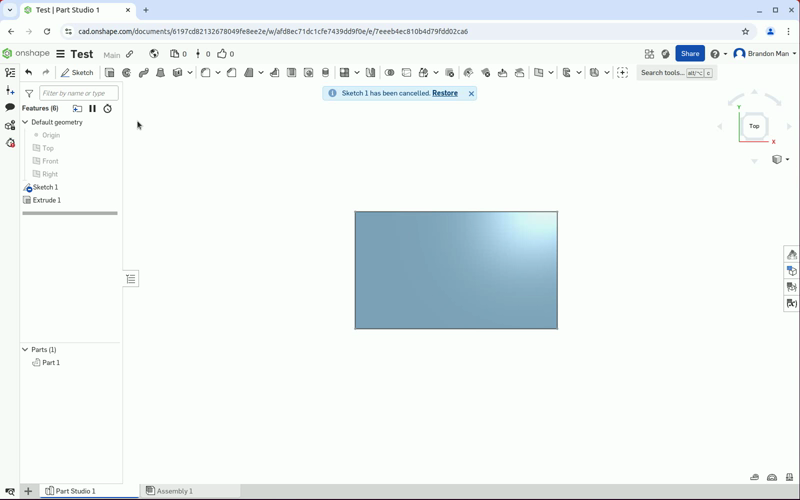
key(shift+h)
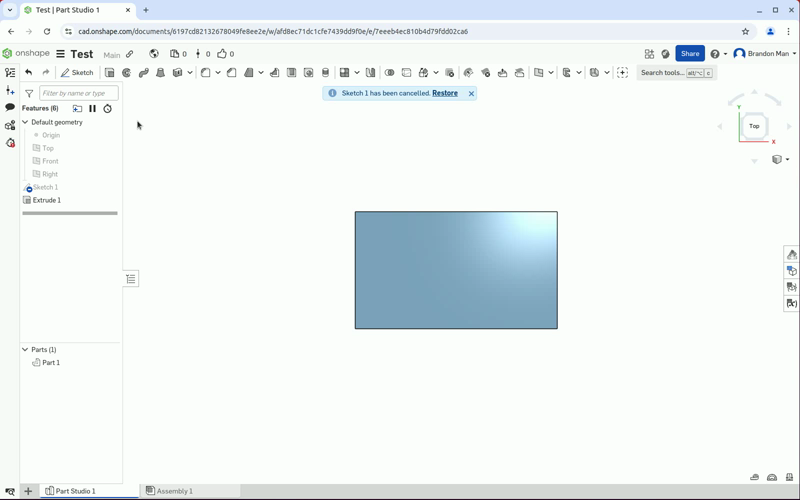
mouse_move(73, 189)
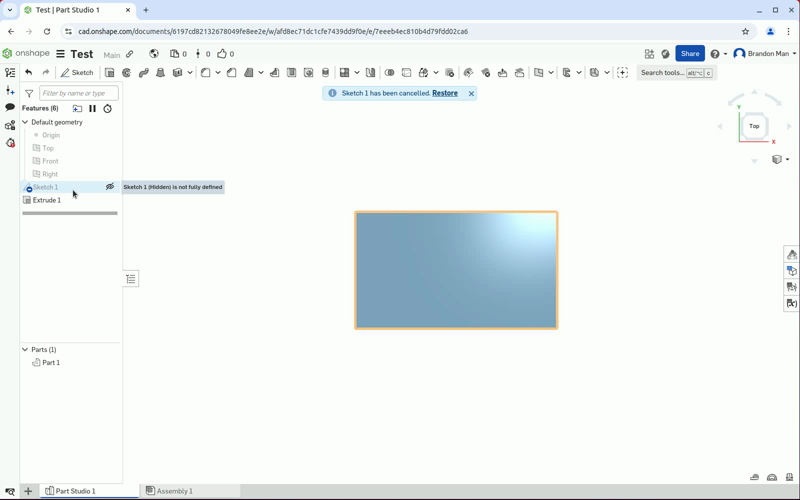
click(73, 189)
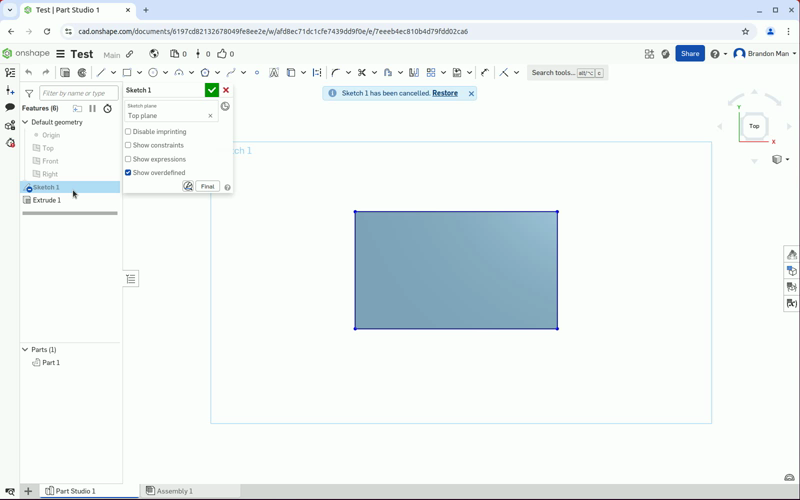
mouse_move(229, 92)
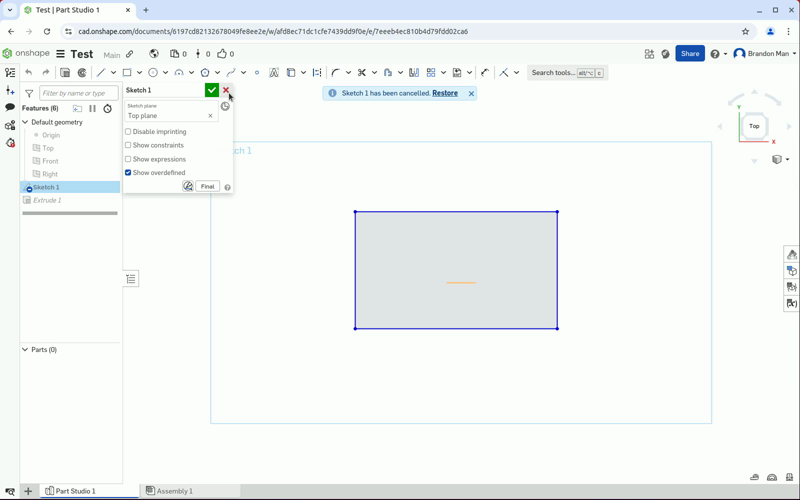
click(229, 92)
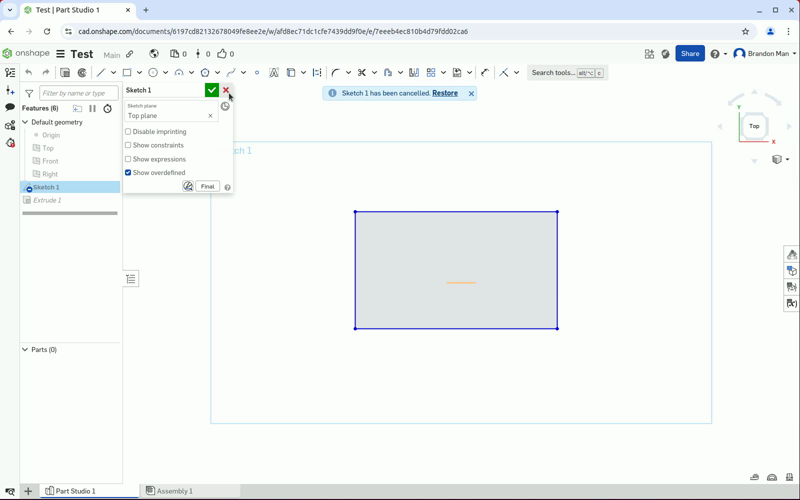
key(shift+s)
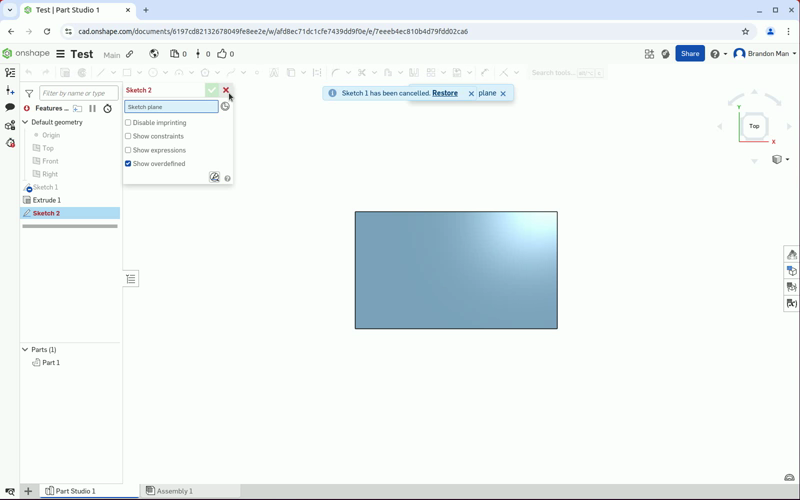
mouse_move(73, 150)
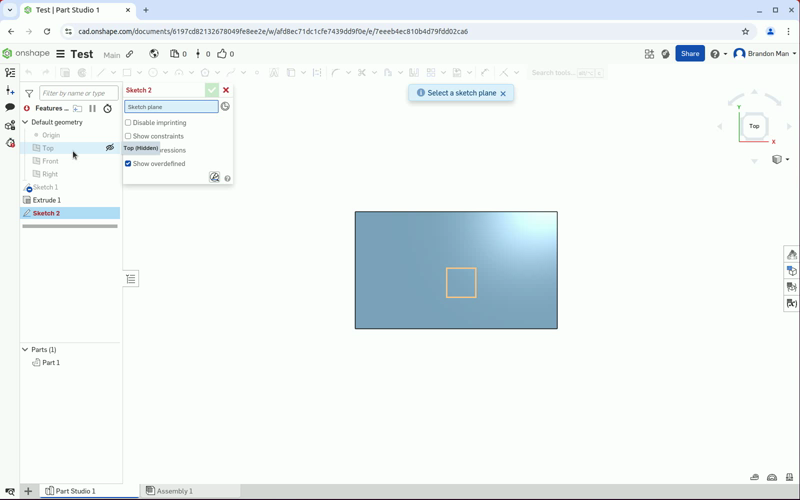
click(73, 150)
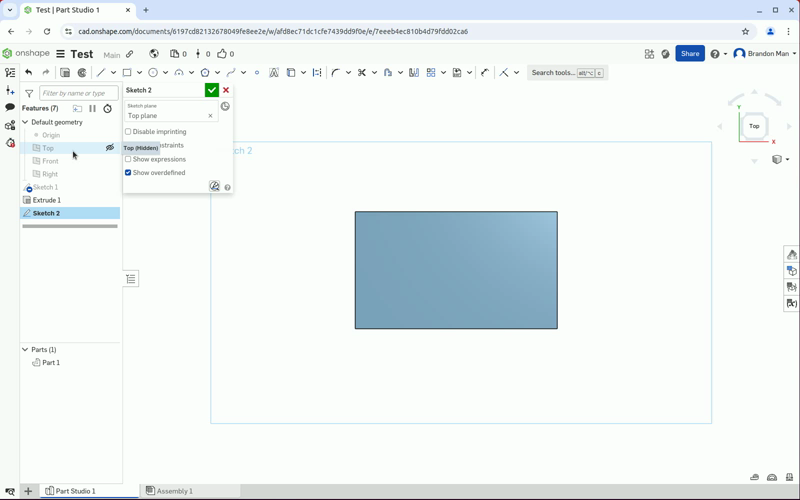
mouse_move(73, 352)
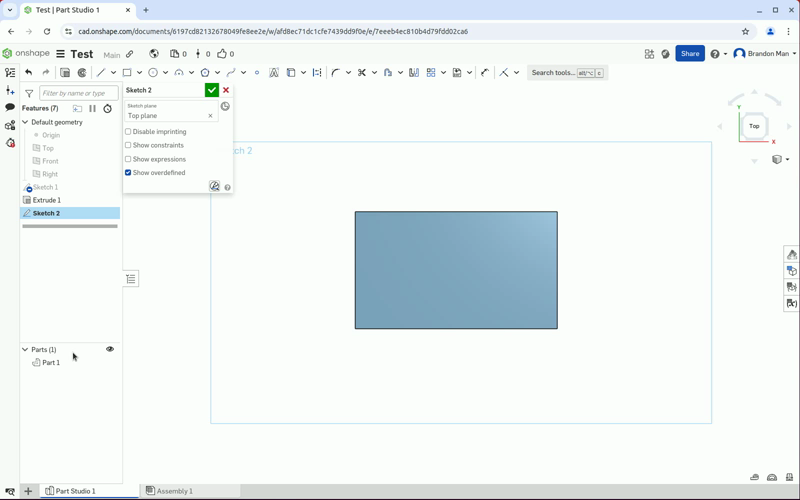
key(y)
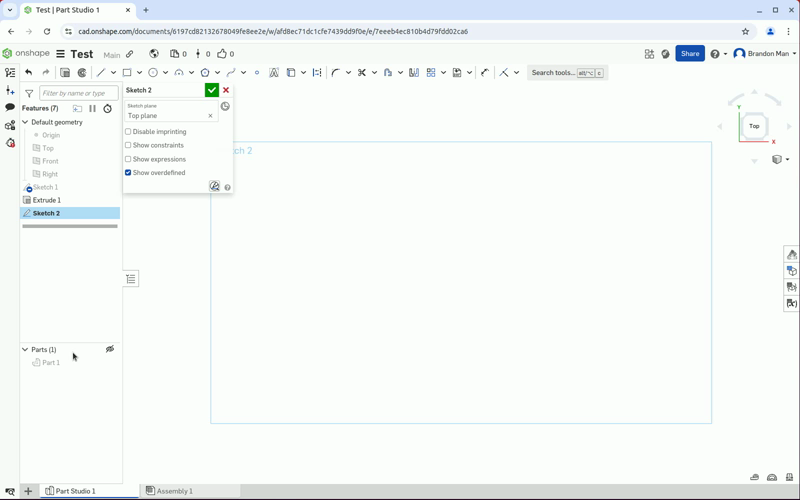
key(l)
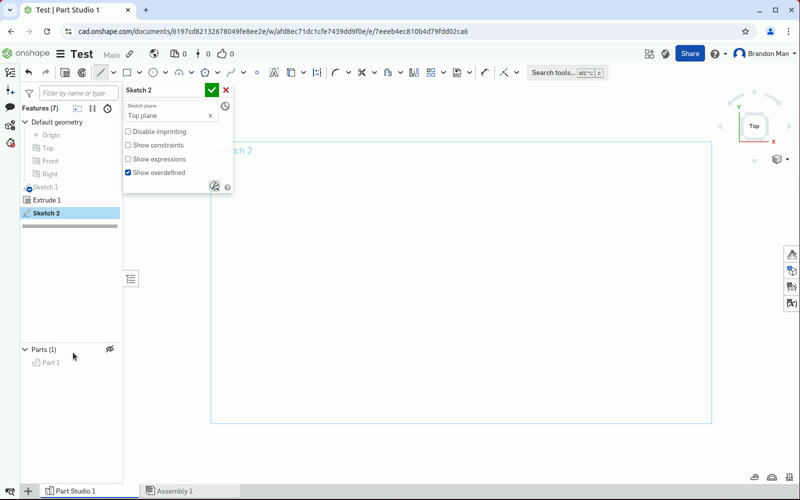
key_down(shift)
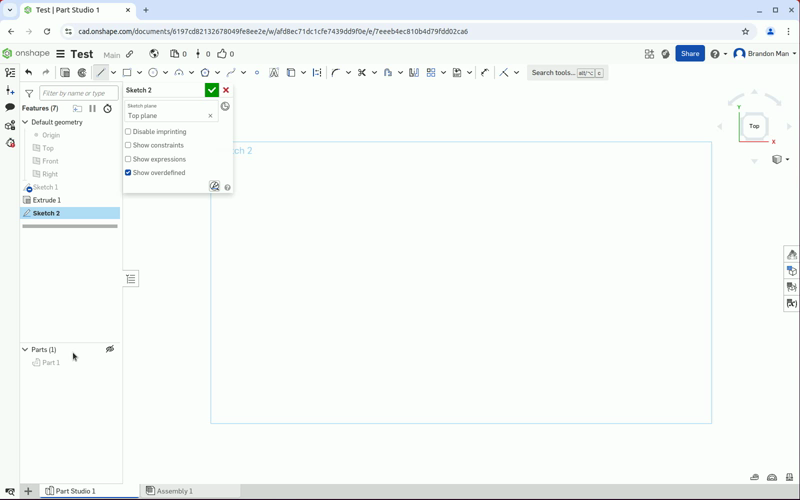
mouse_move(348, 332)
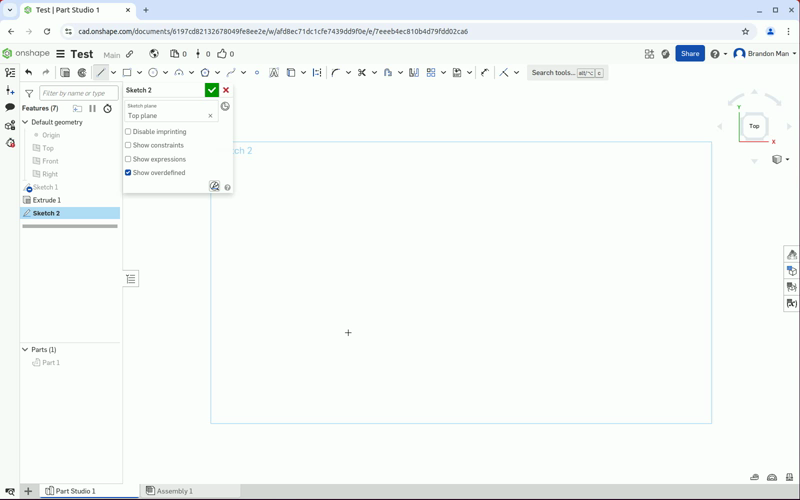
click(348, 332)
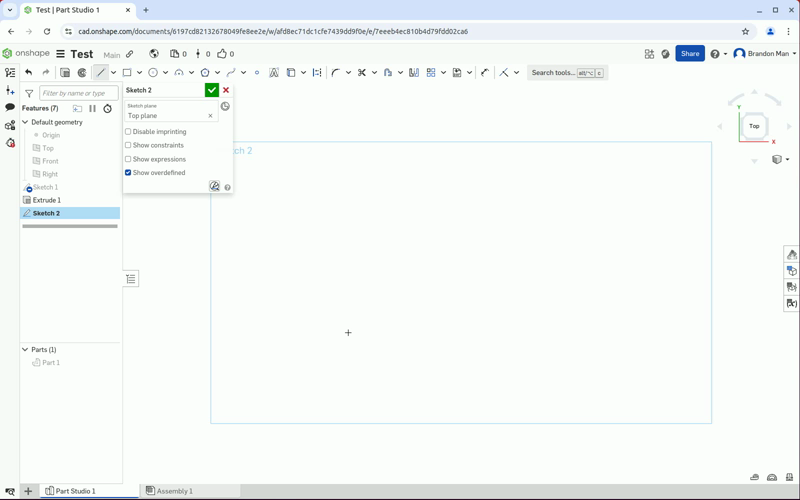
key_up(shift)
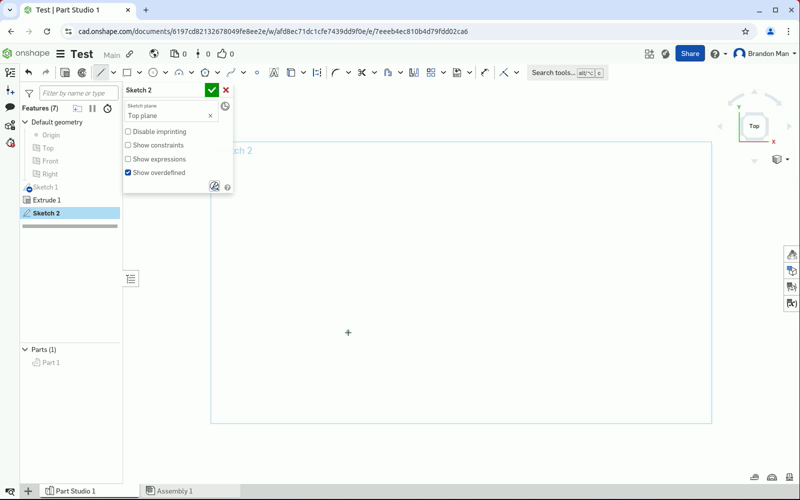
key_down(shift)
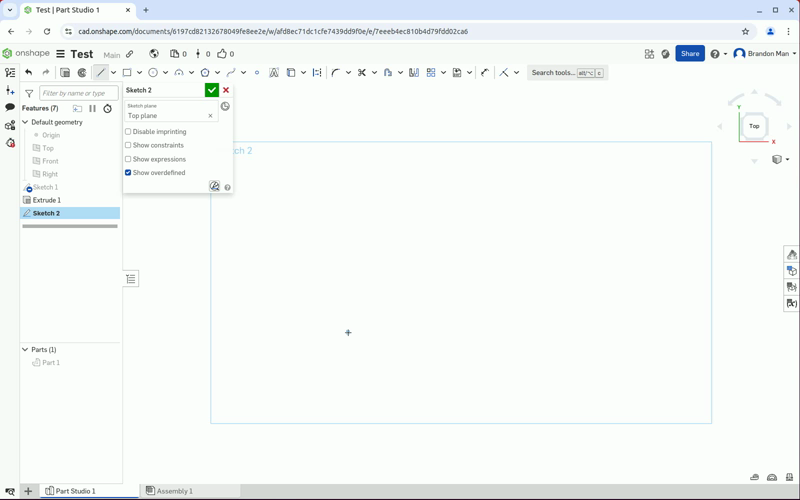
mouse_move(560, 332)
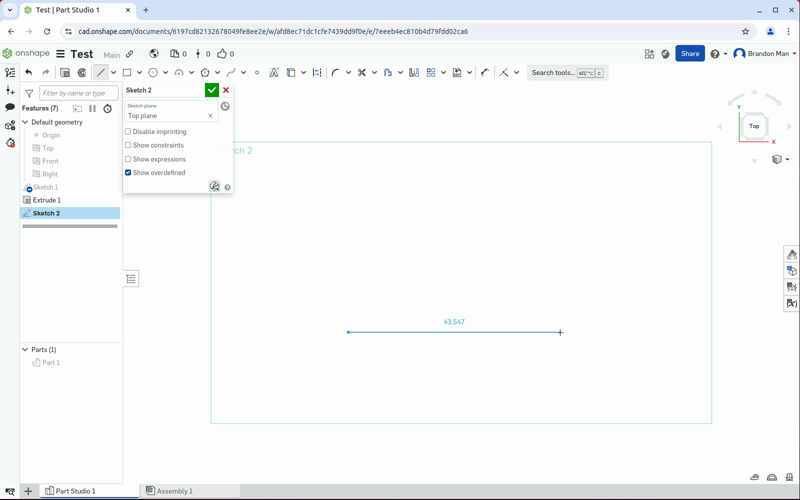
click(560, 332)
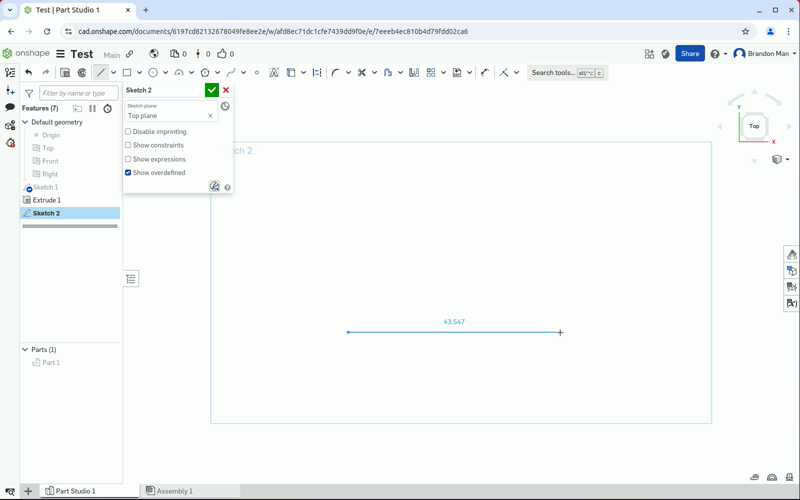
key_up(shift)
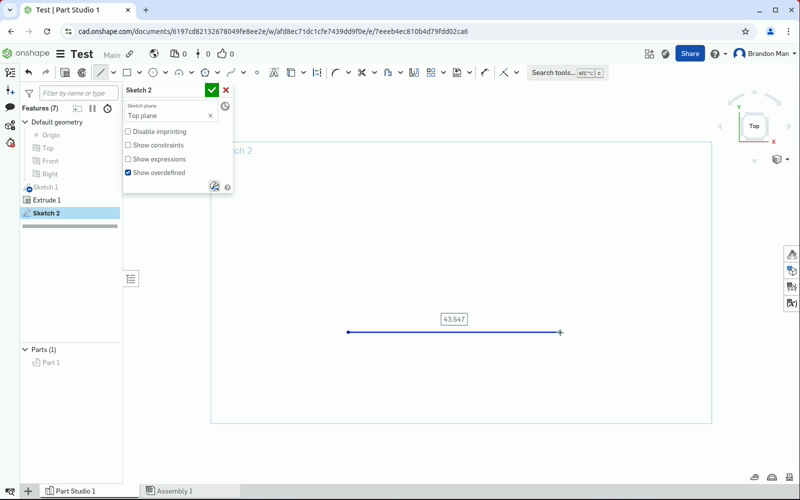
key_down(shift)
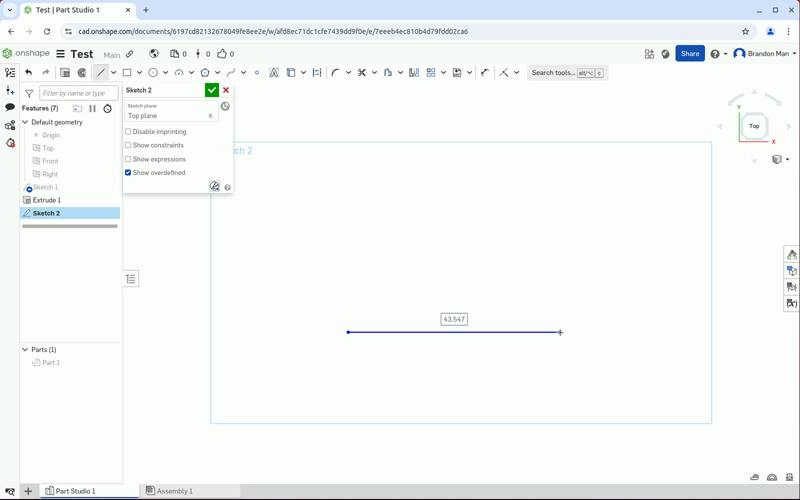
mouse_move(560, 207)
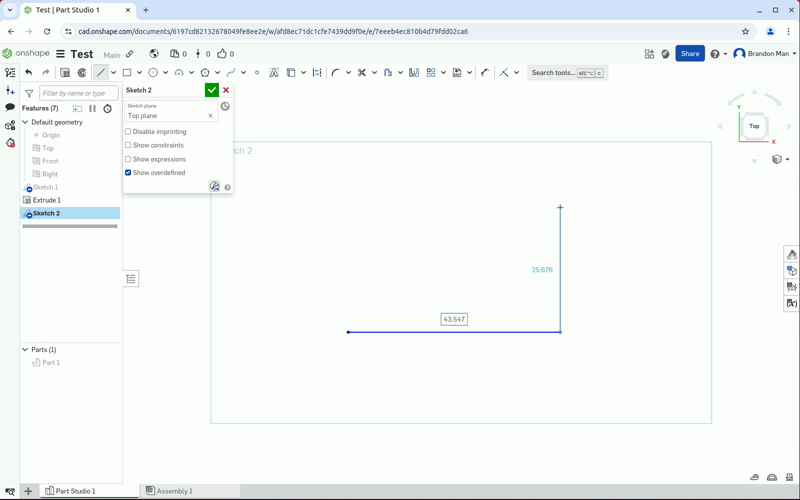
click(560, 207)
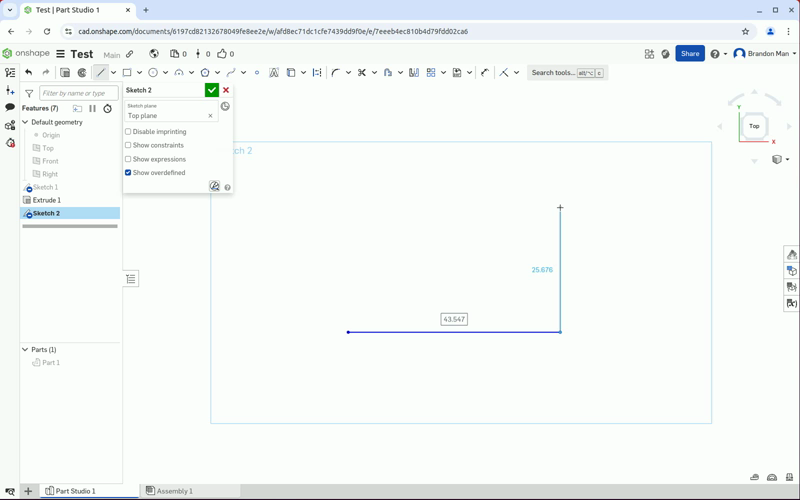
key_up(shift)
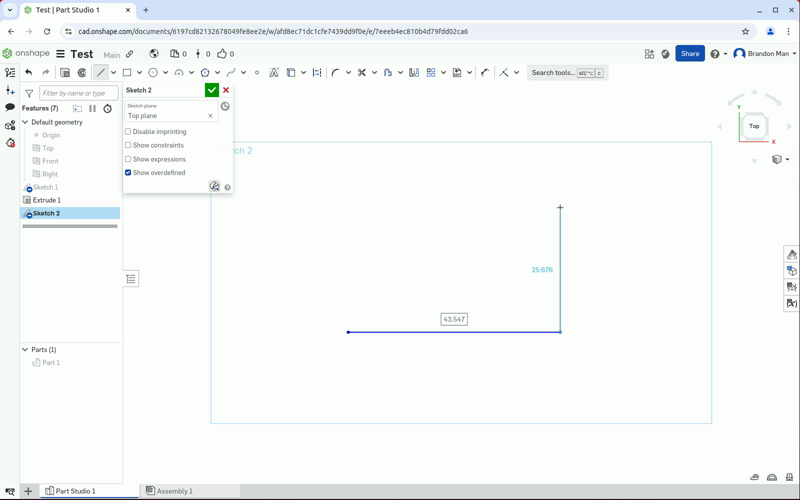
key_down(shift)
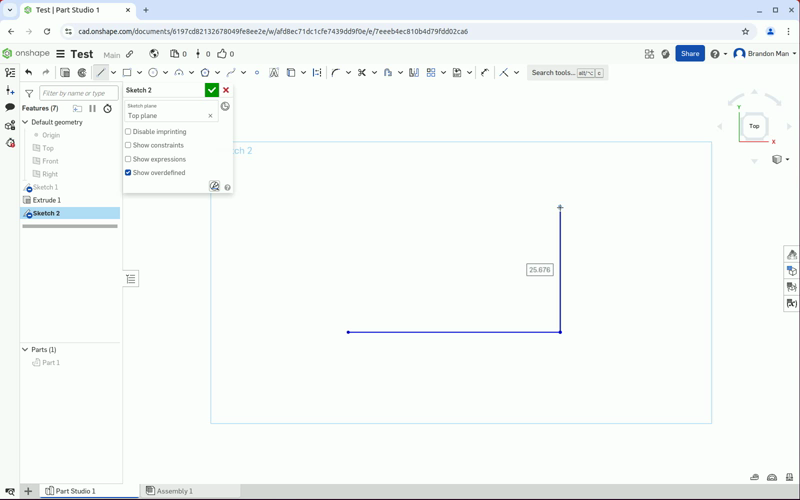
mouse_move(348, 207)
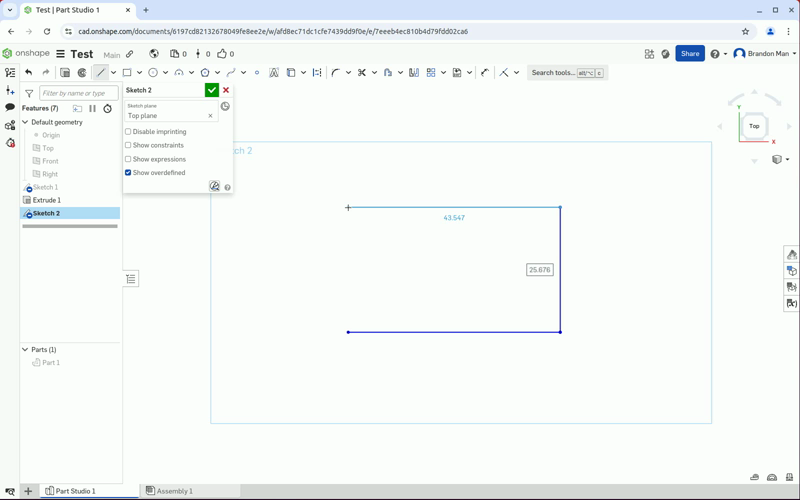
click(348, 207)
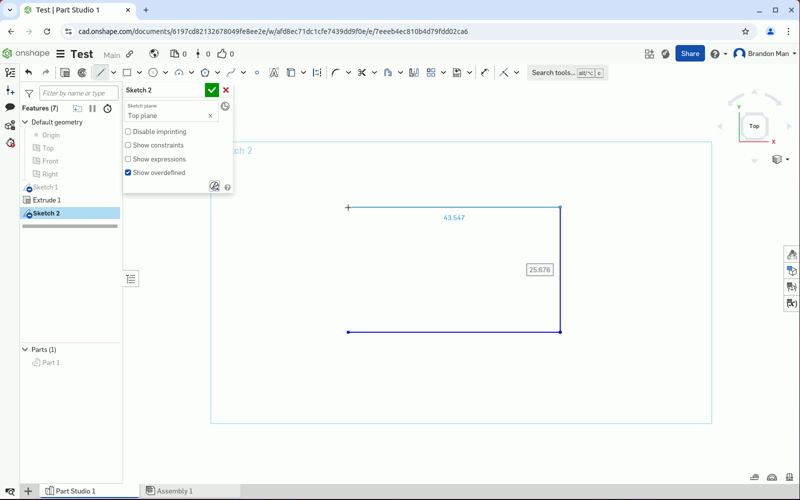
key_up(shift)
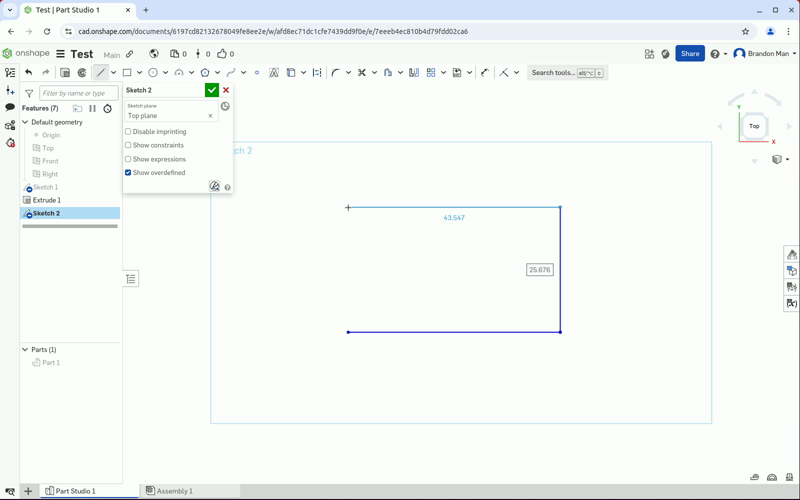
key_down(shift)
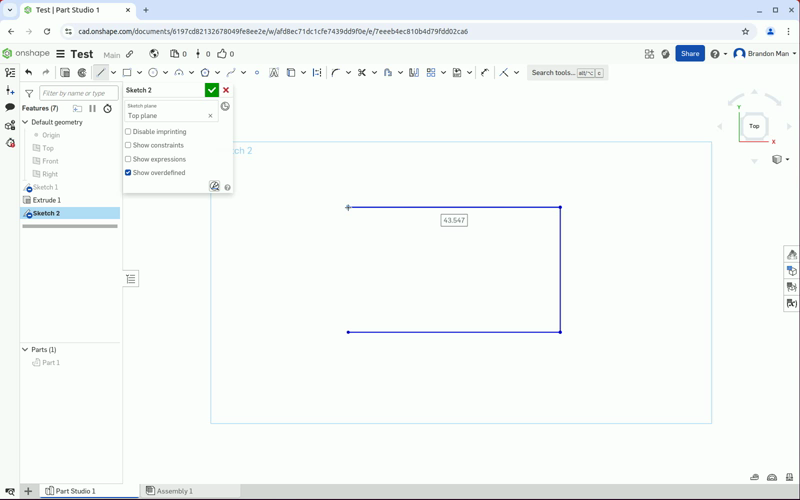
mouse_move(348, 332)
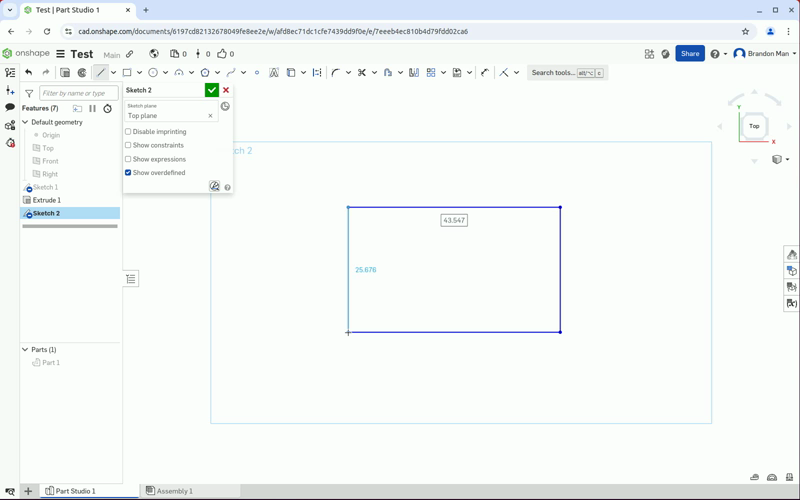
key_up(shift)
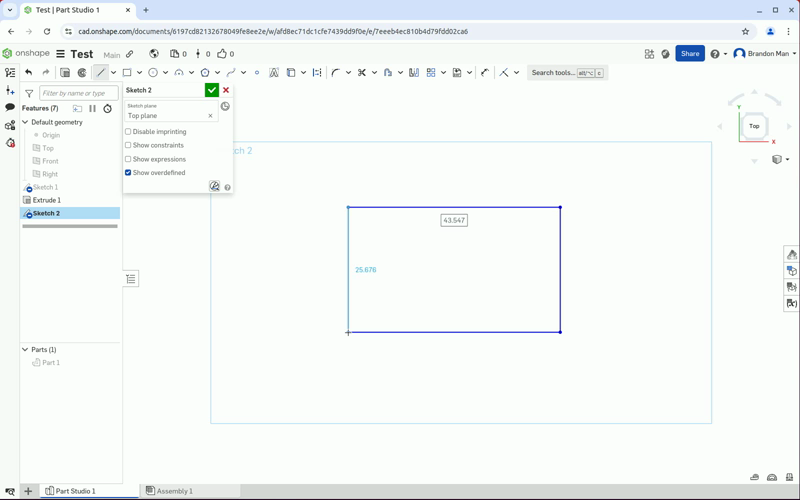
click(348, 332)
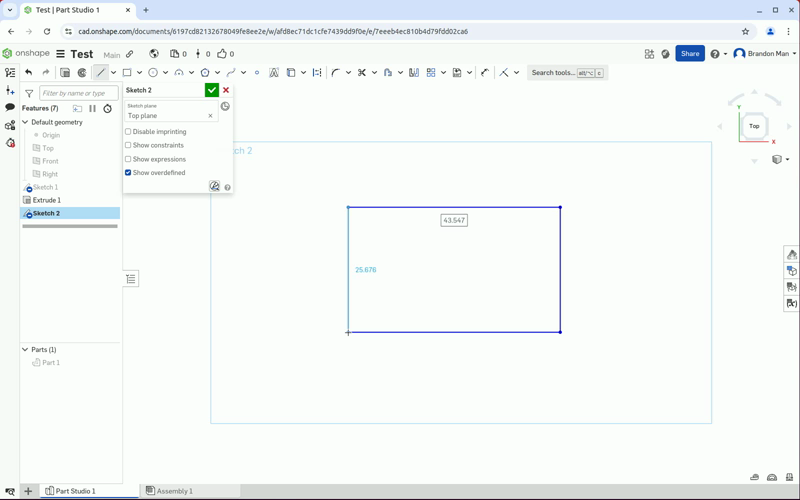
key(esc)
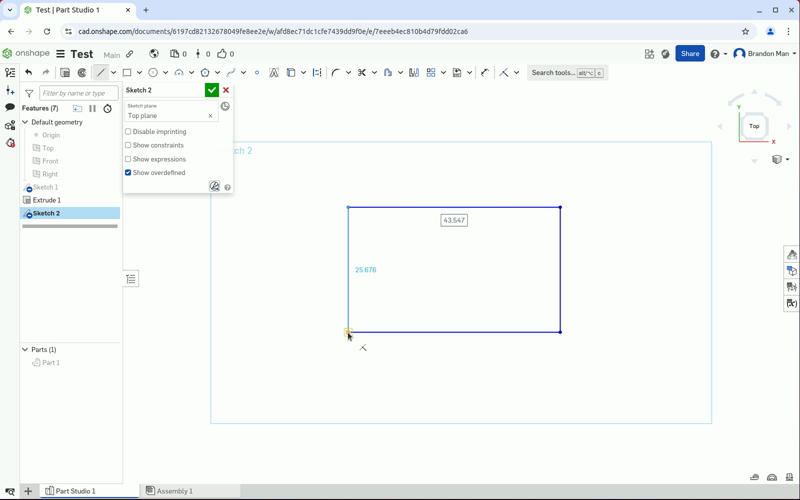
mouse_move(516, 308)
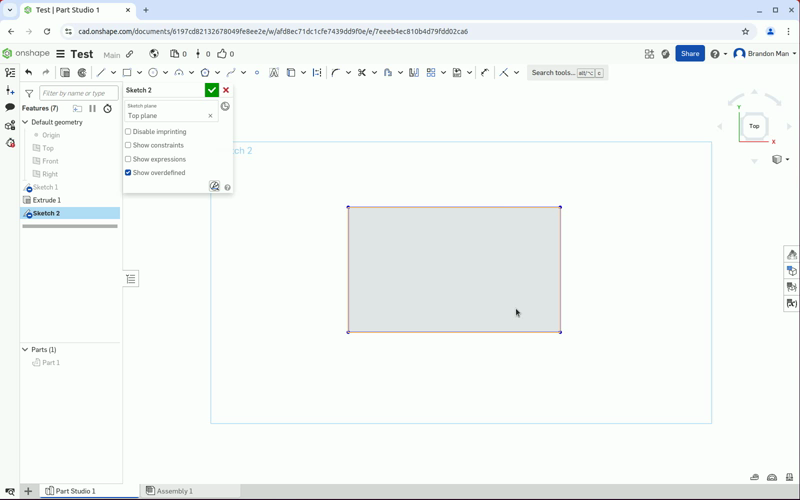
click(516, 308)
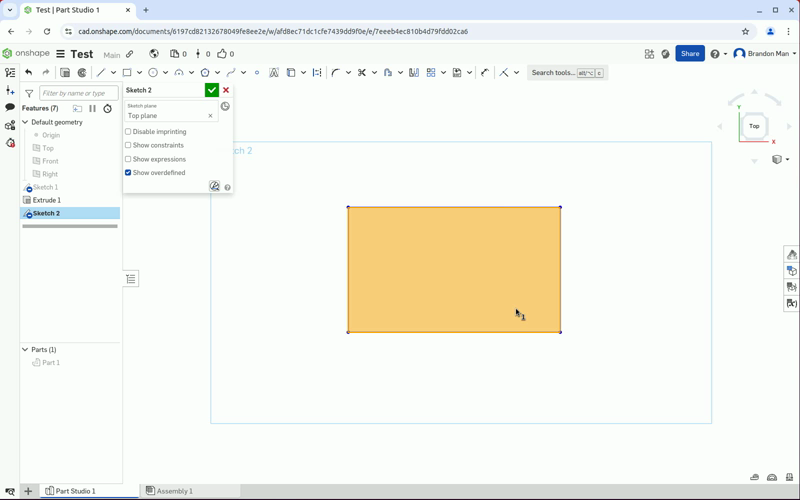
mouse_move(73, 352)
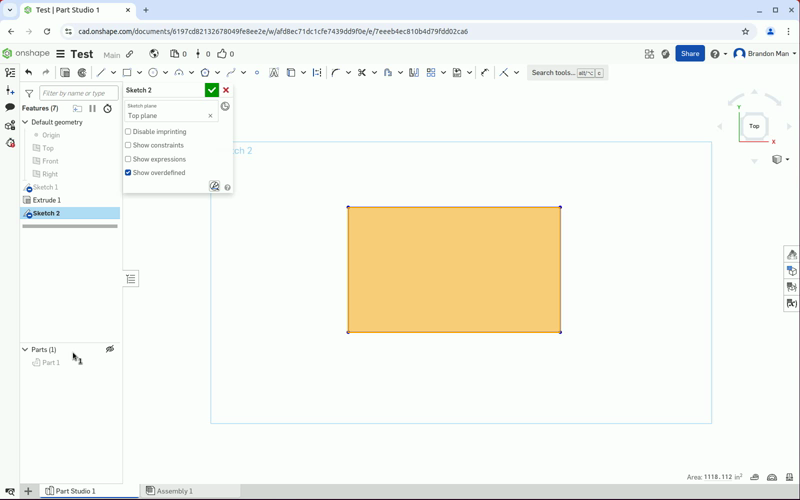
key(shift+y)
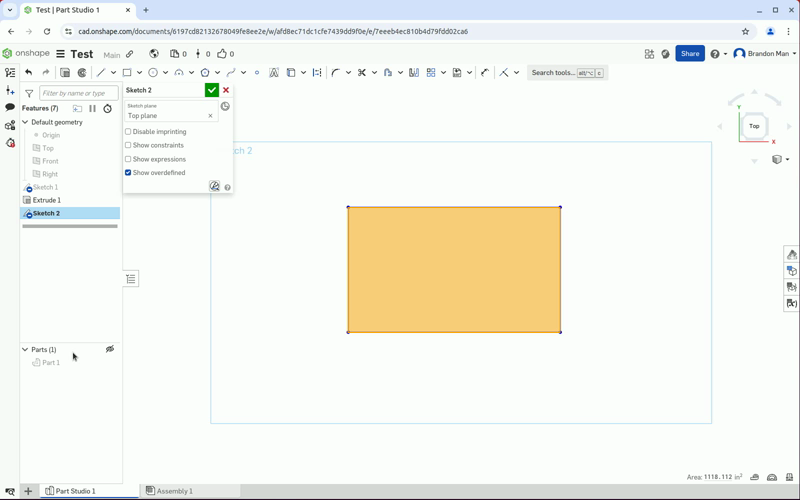
key(shift+e)
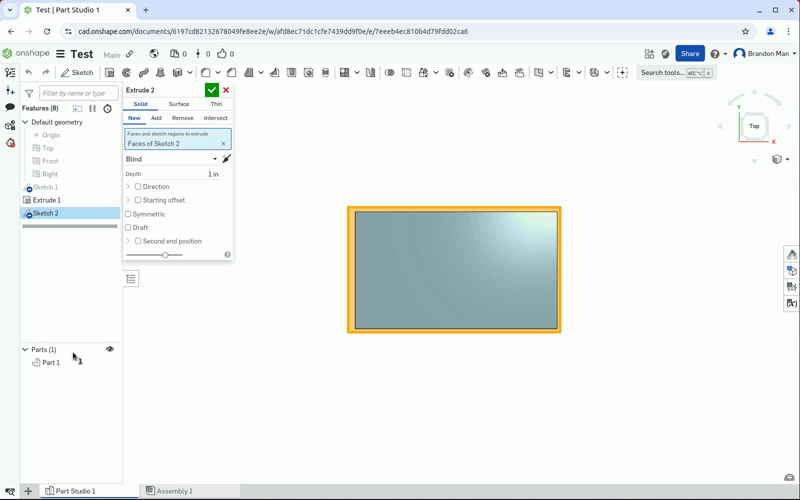
mouse_move(143, 106)
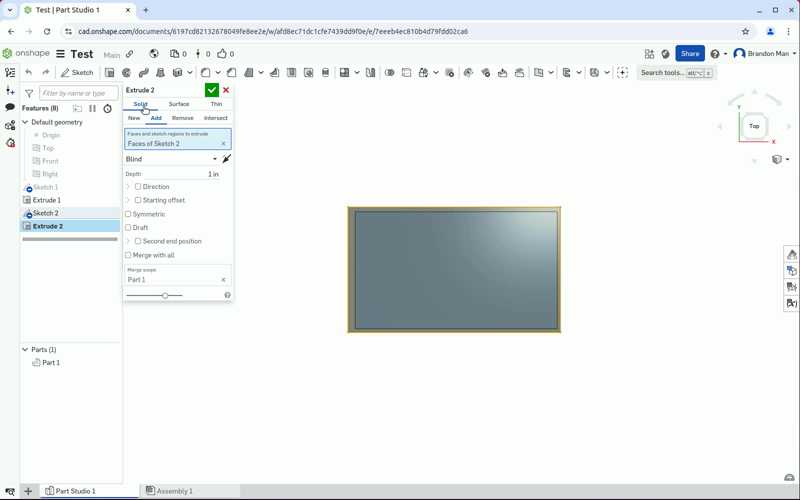
click(143, 106)
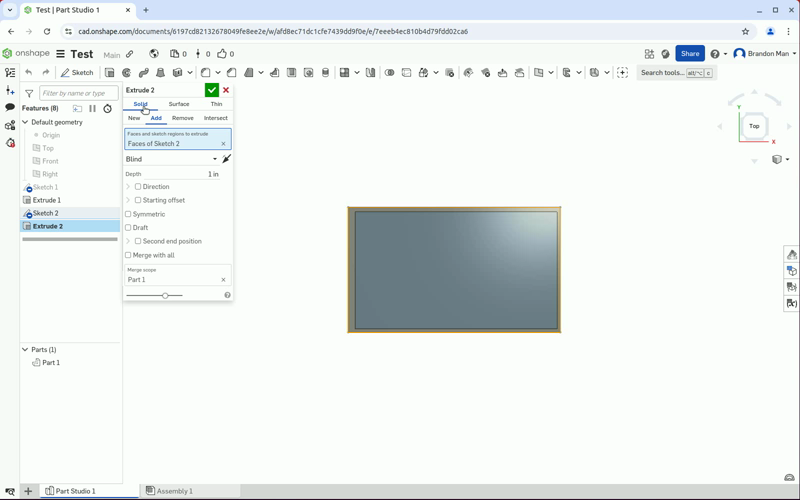
mouse_move(137, 120)
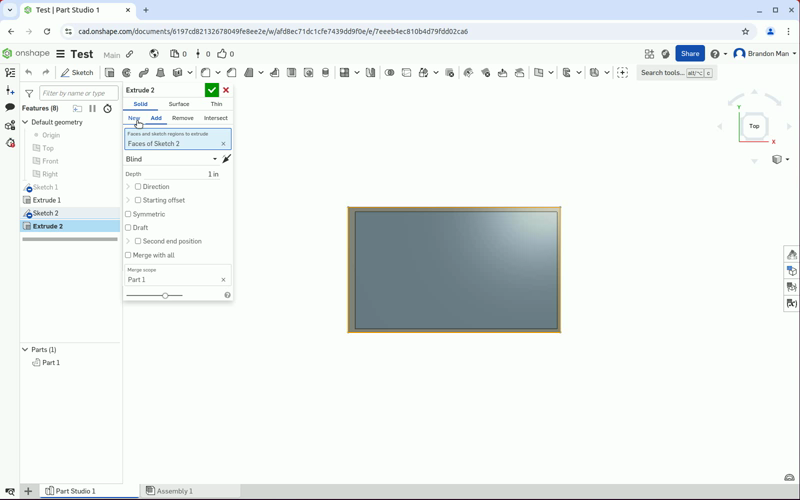
click(137, 120)
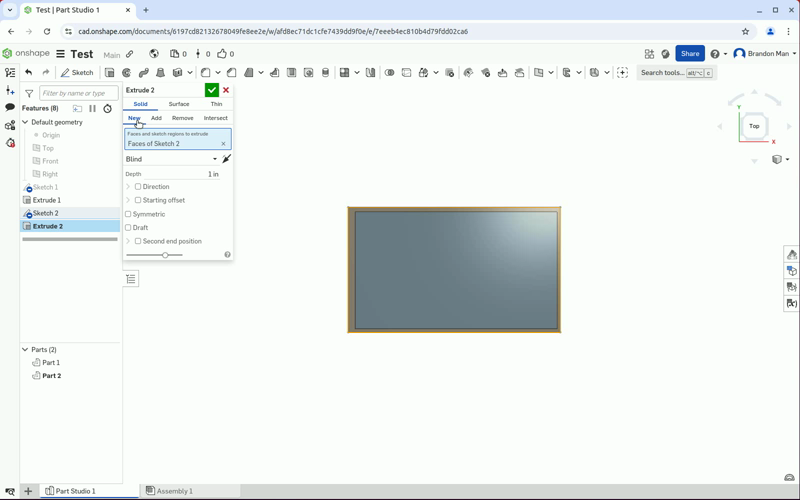
key(tab, 4)
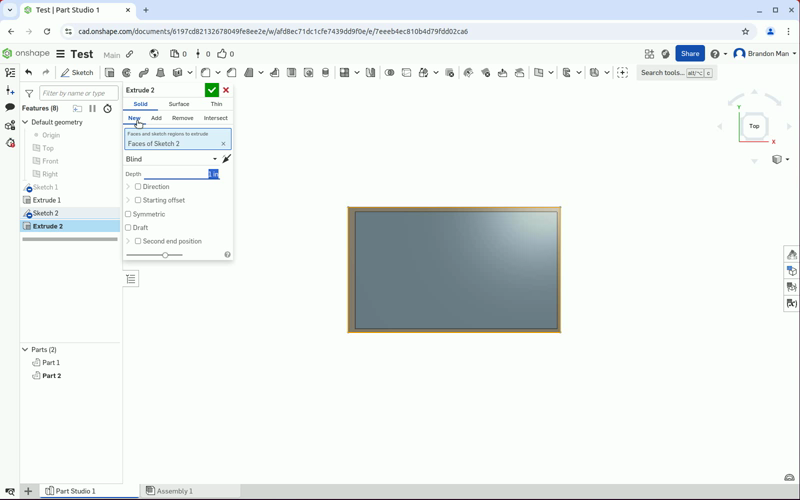
text(-1.926)
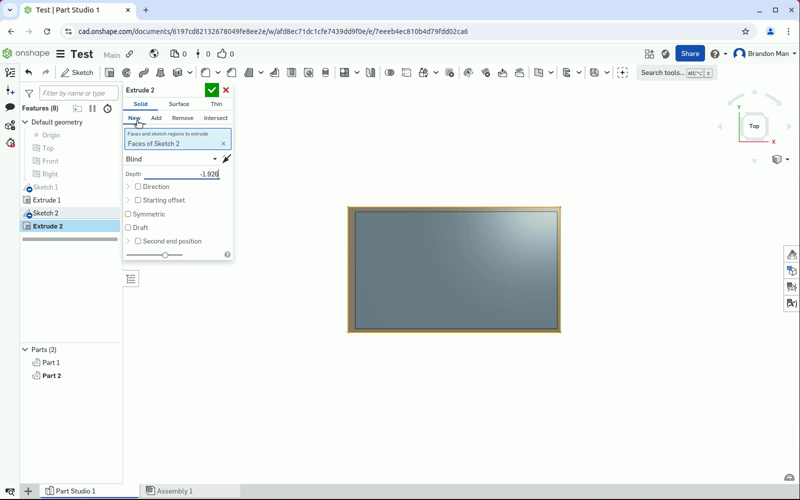
key(enter)
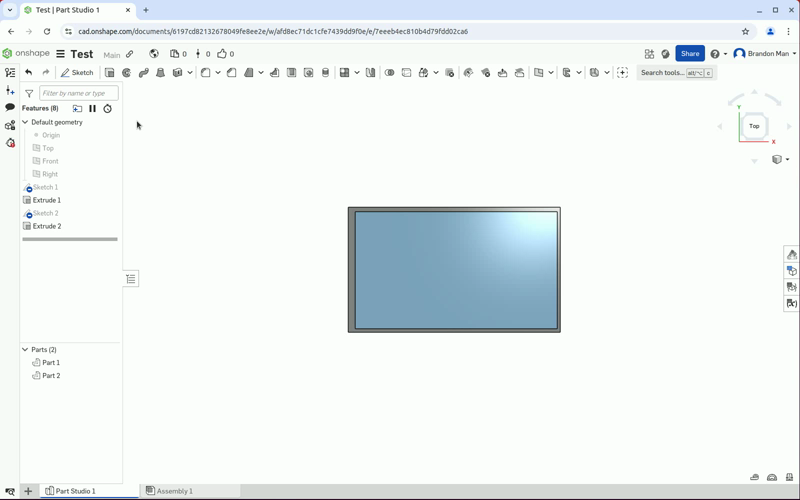
key(shift+h)
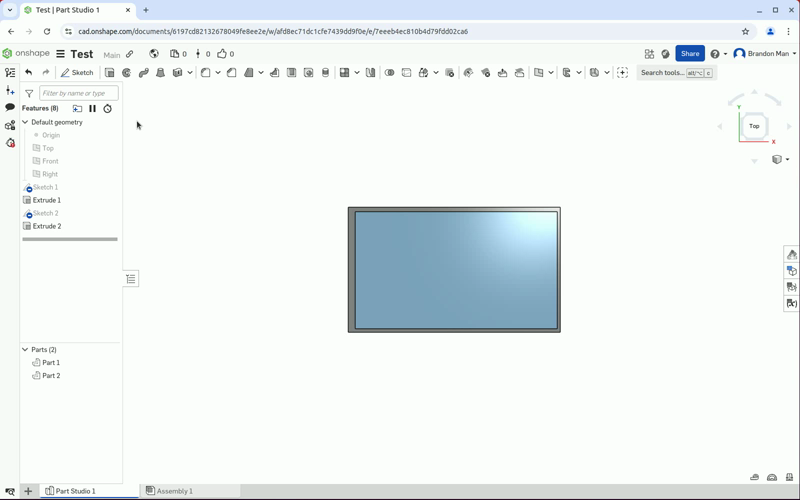
key(shift+h)
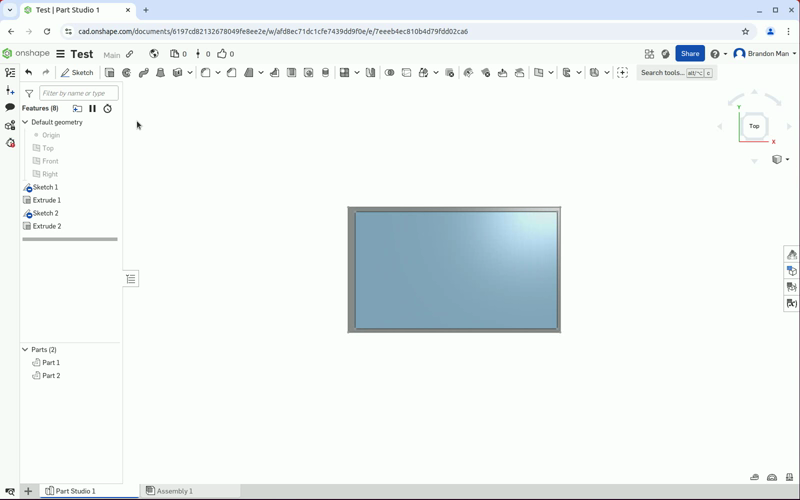
key(shift+7)
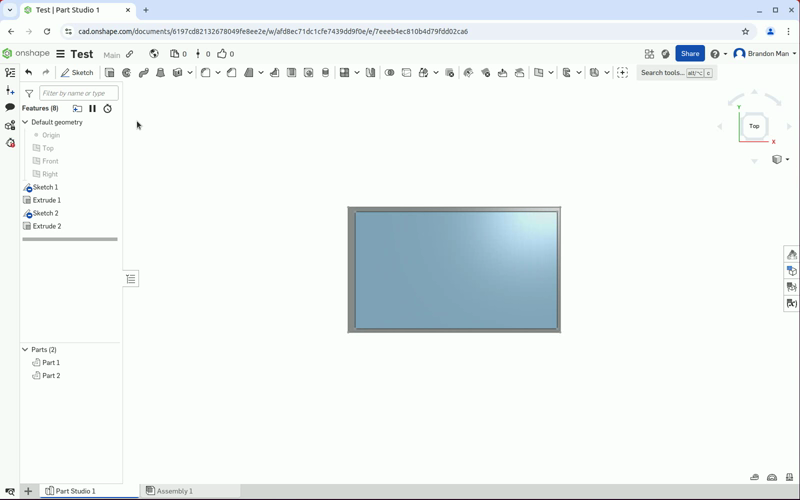
key(up, 3)
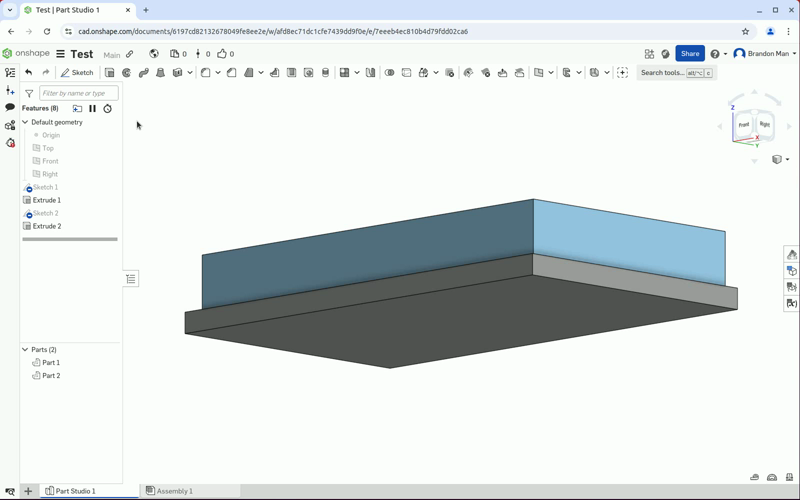
key(left, 3)
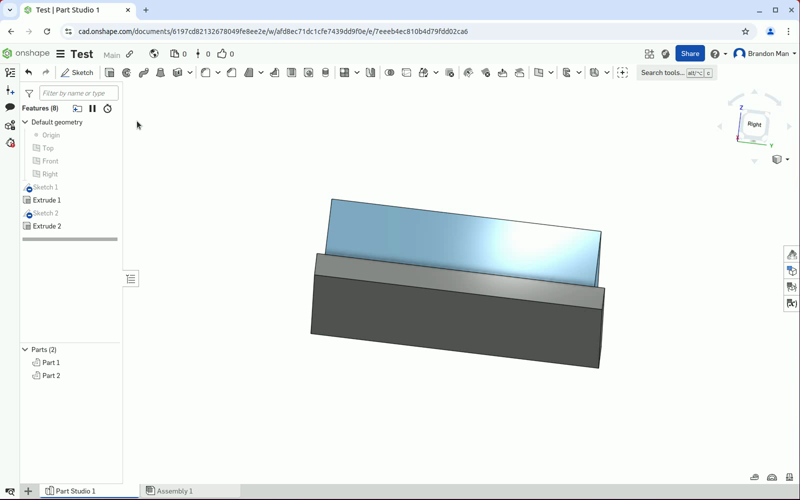
key(right, 3)
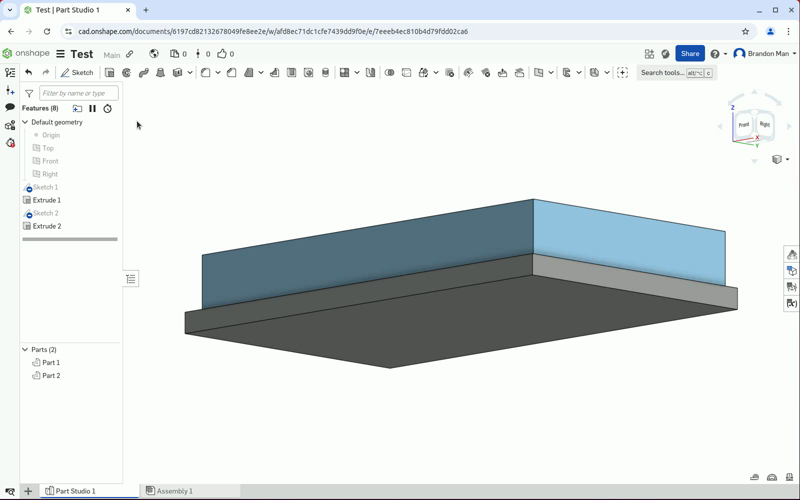
key(down, 3)
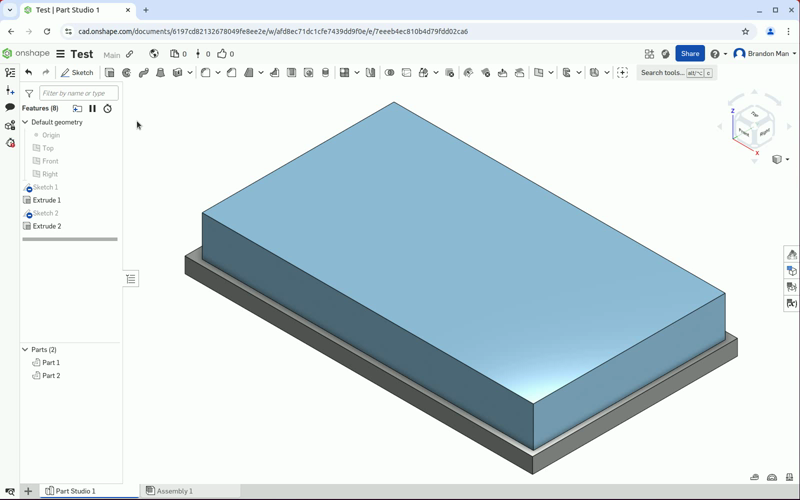
mouse_move(73, 189)
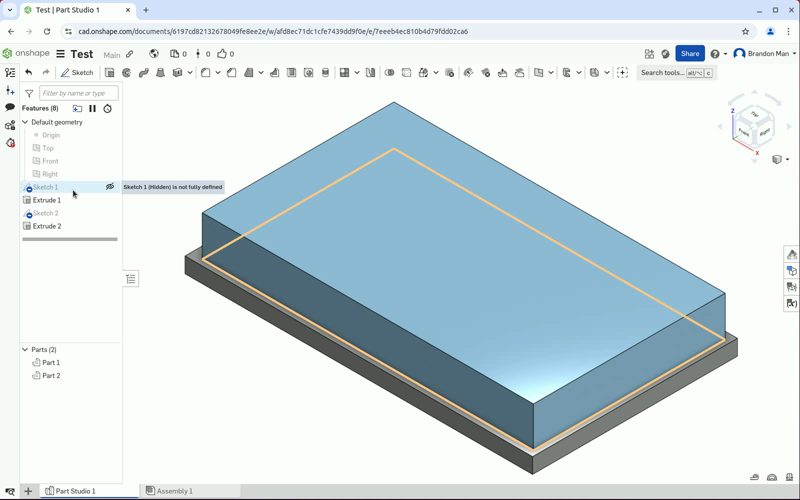
click(73, 189)